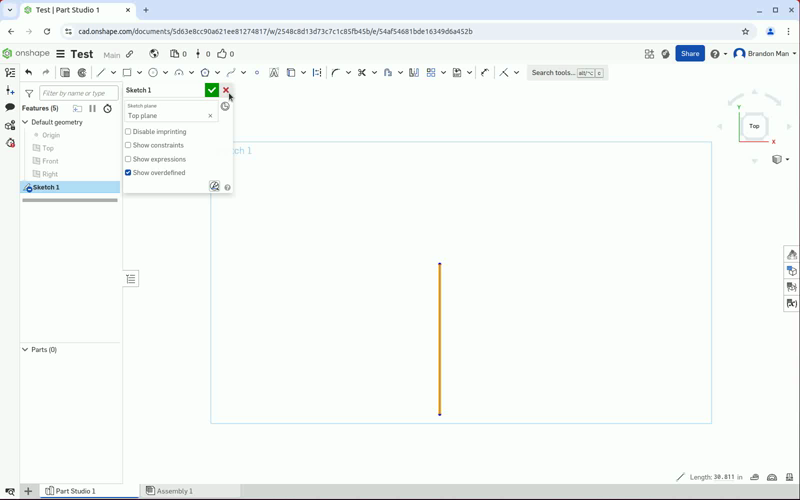
key(shift+h)
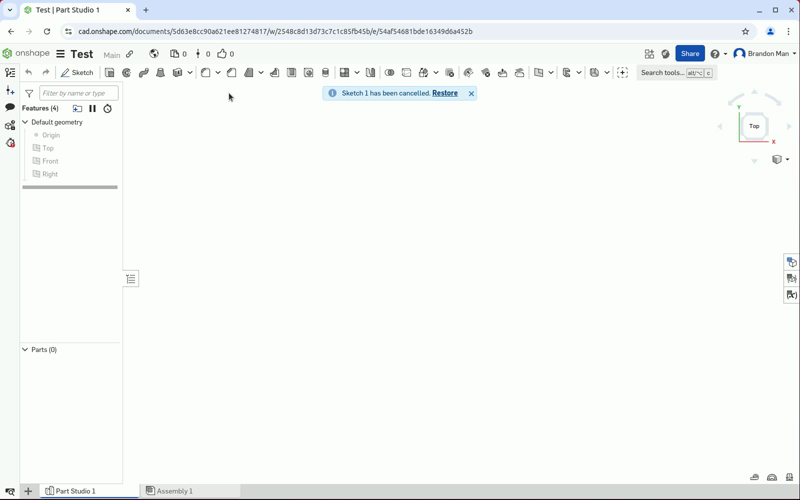
mouse_move(73, 352)
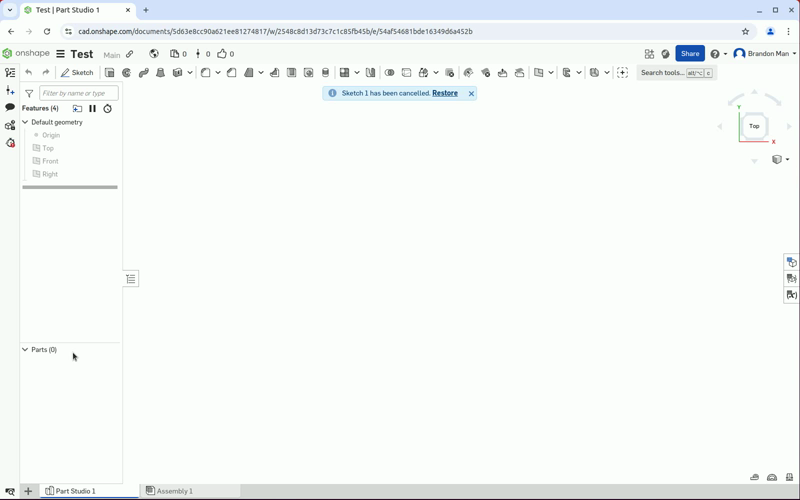
key(y)
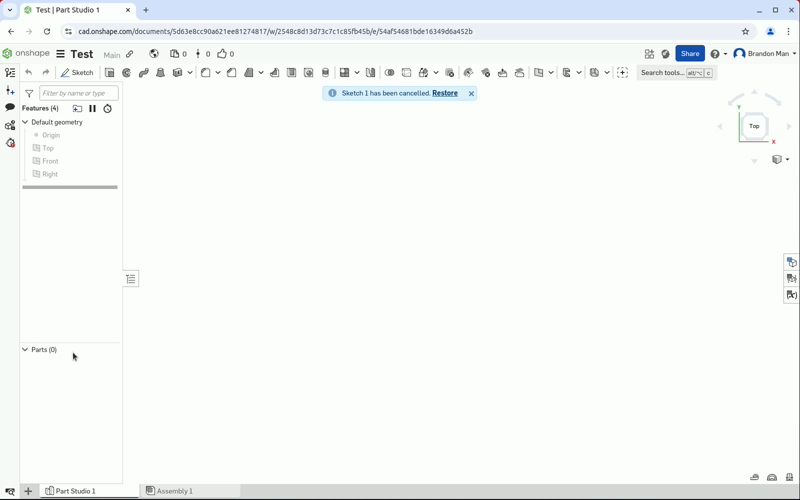
key(shift+p)
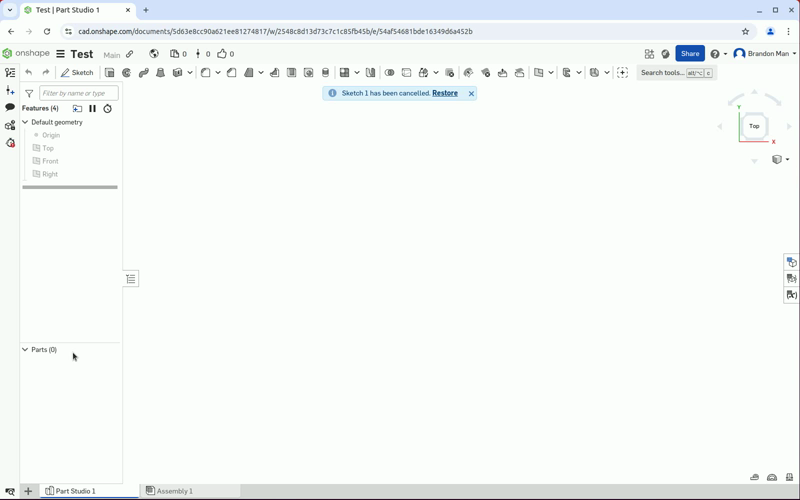
key(space)
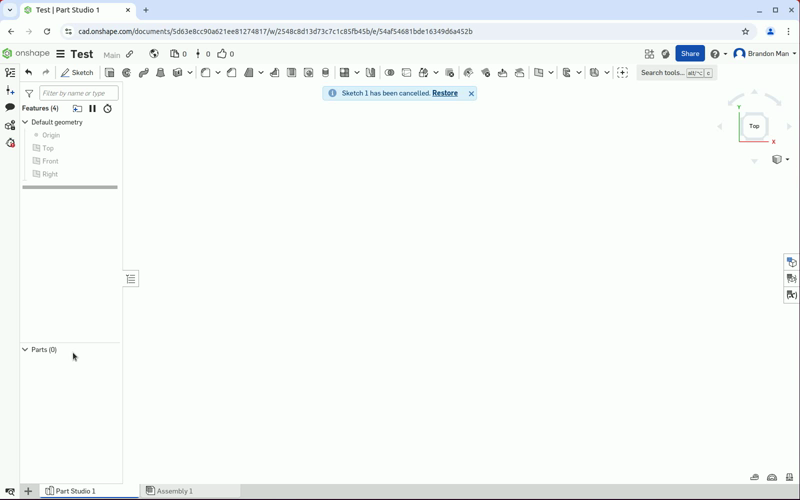
key_down(shift)
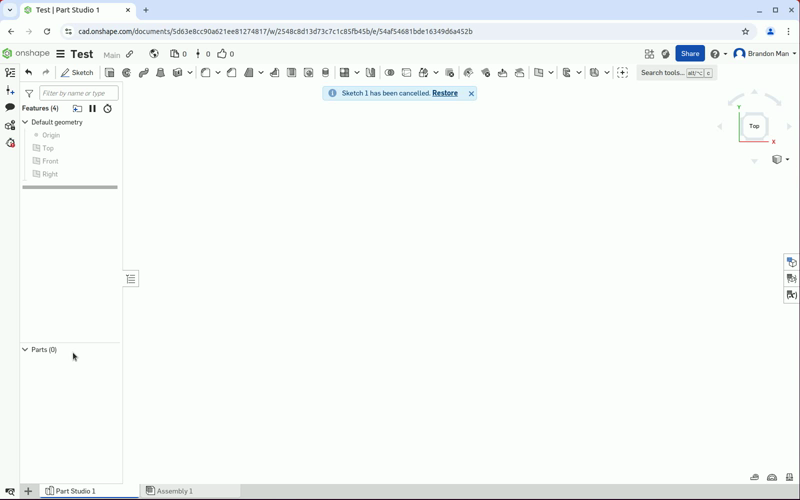
key(up)
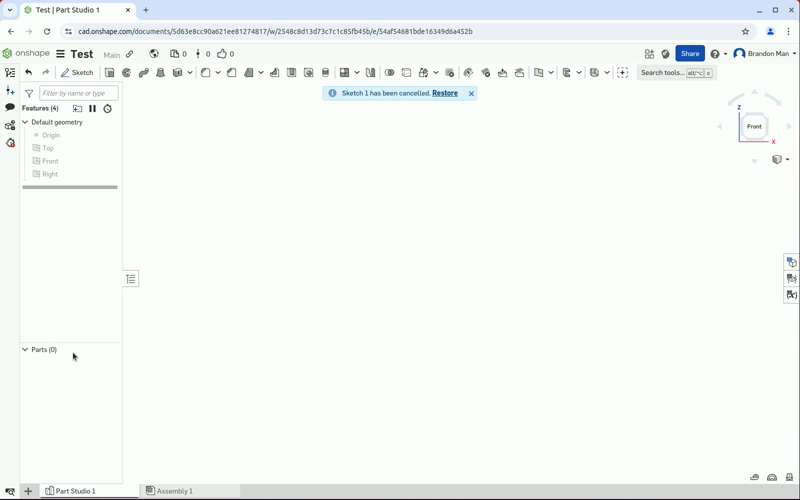
key_up(shift)
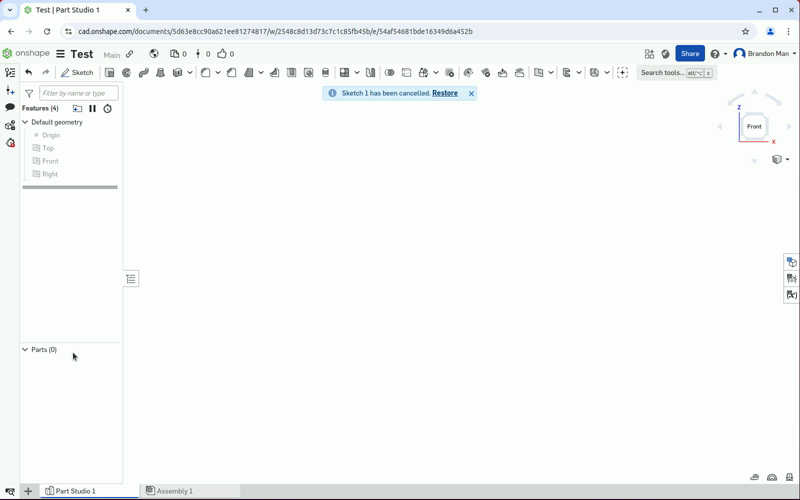
key(space)
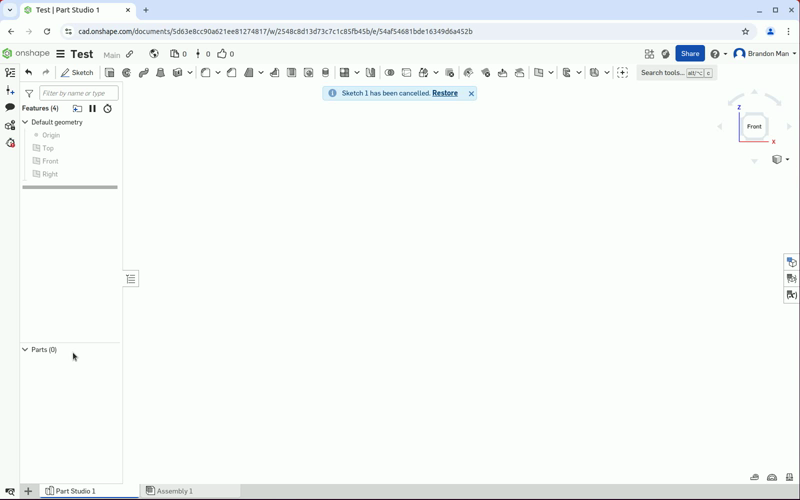
key_down(shift)
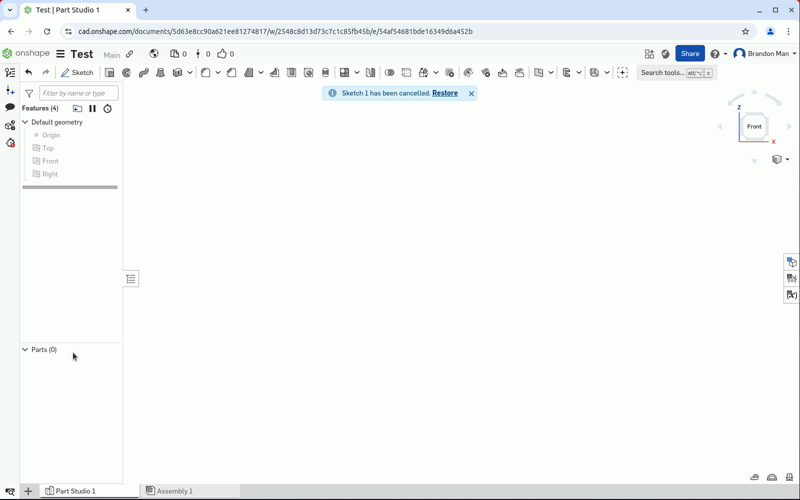
key(left)
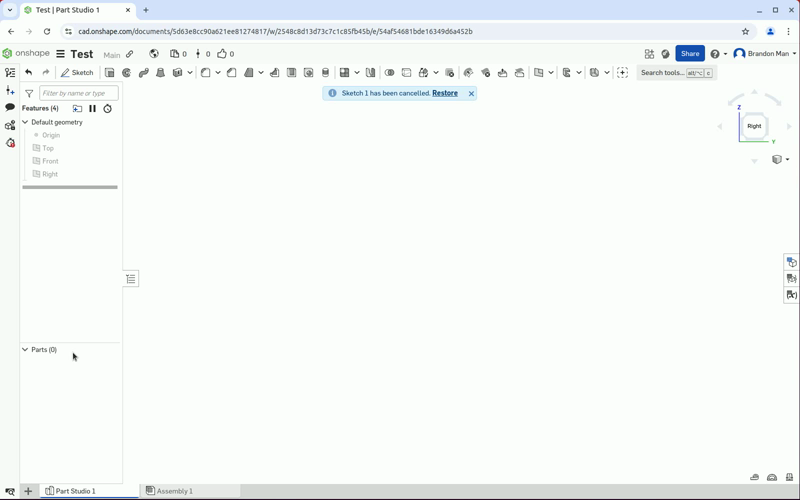
key_up(shift)
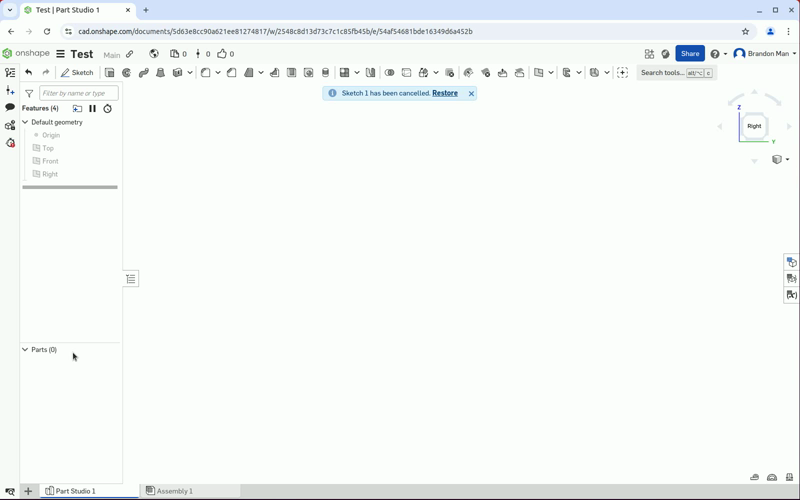
mouse_move(73, 352)
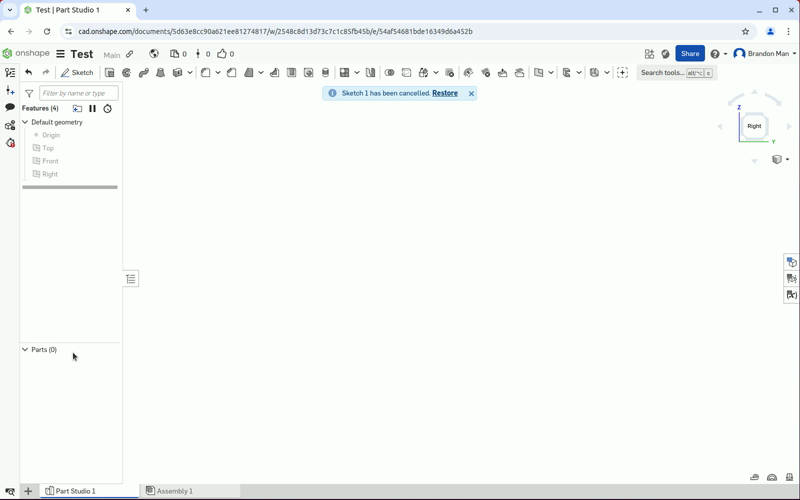
key(shift+y)
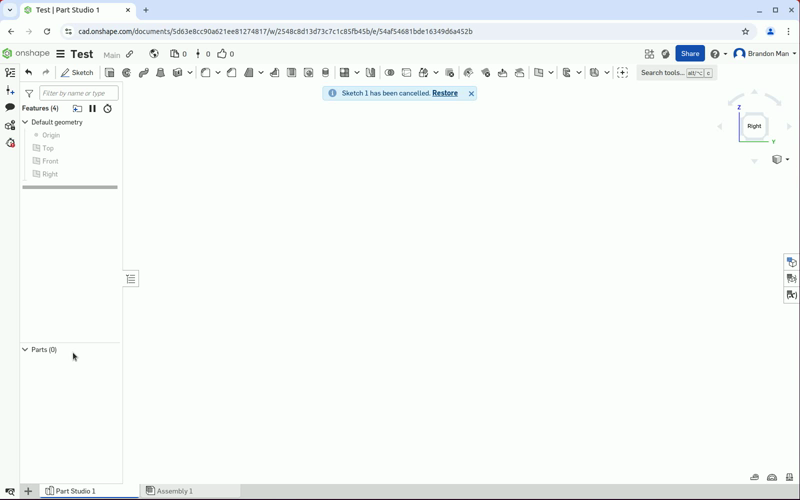
key(shift+s)
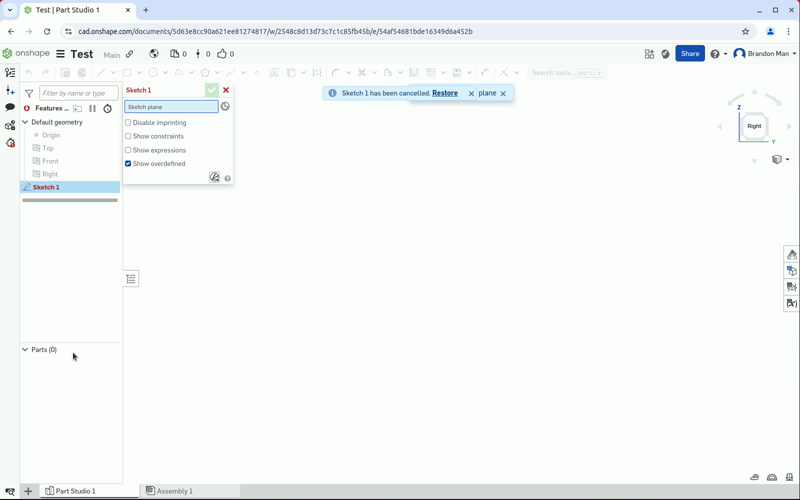
mouse_move(73, 176)
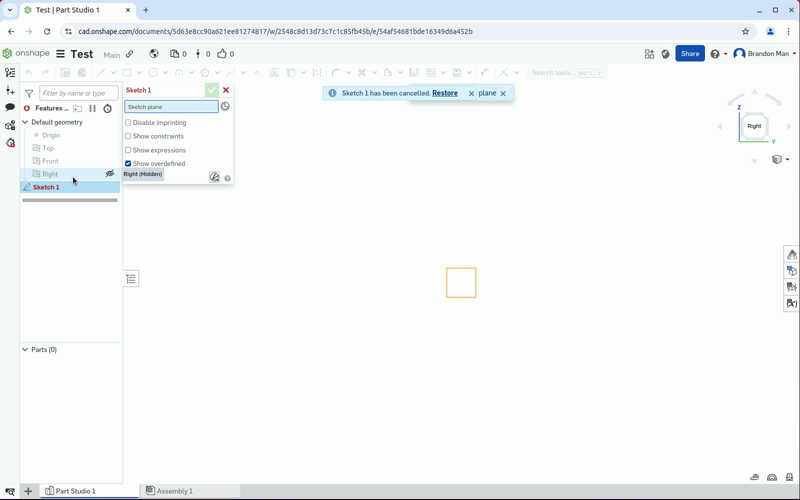
click(73, 176)
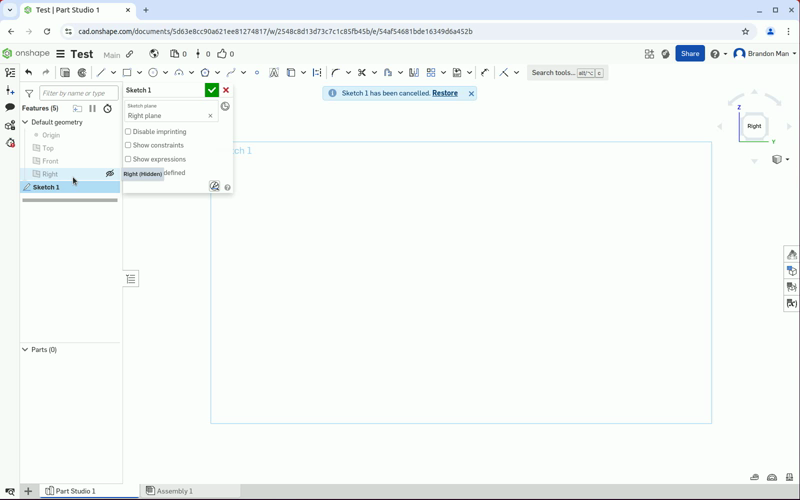
mouse_move(73, 352)
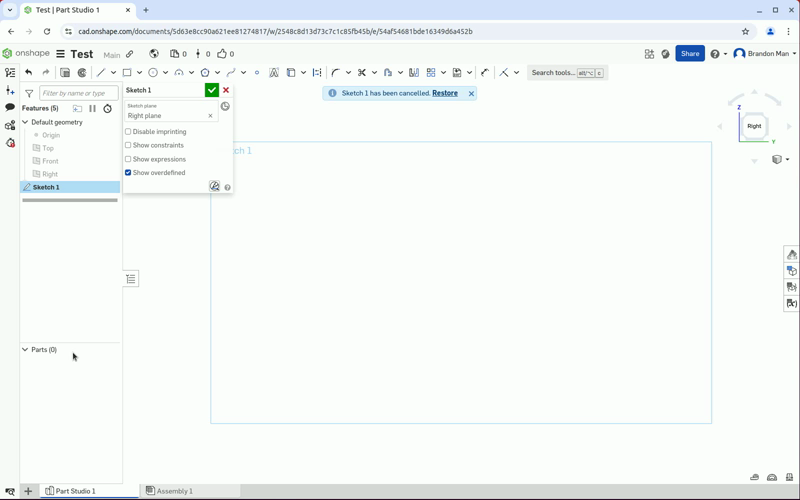
key(y)
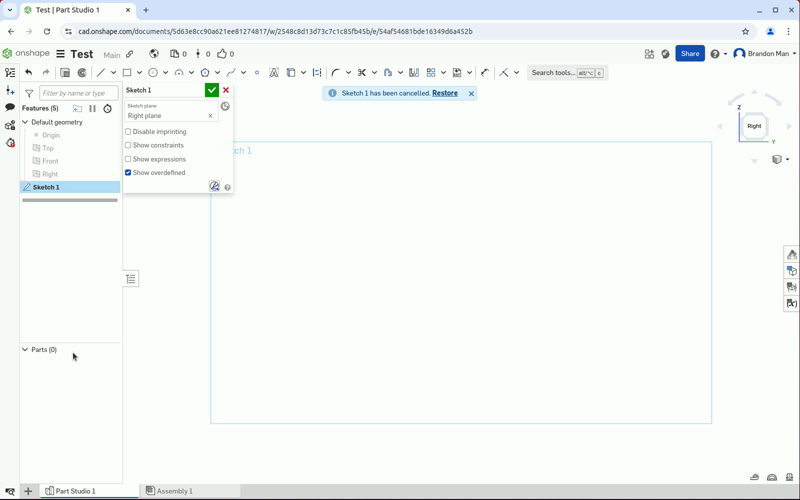
key(c)
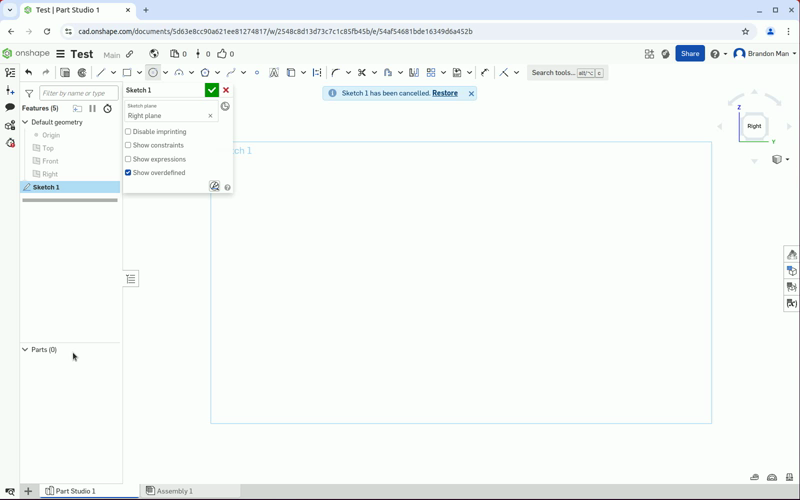
key_down(shift)
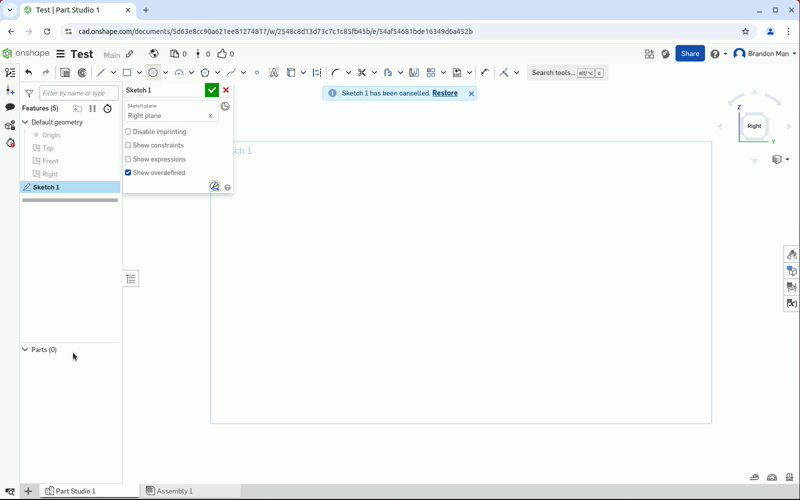
mouse_move(351, 191)
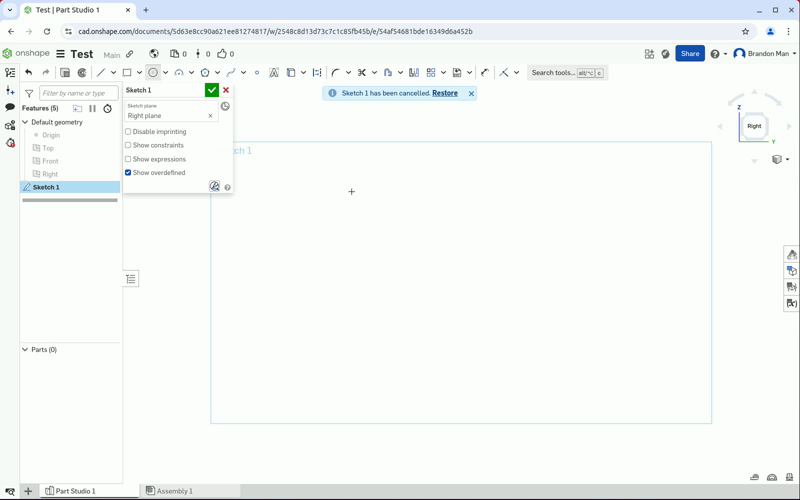
click(351, 191)
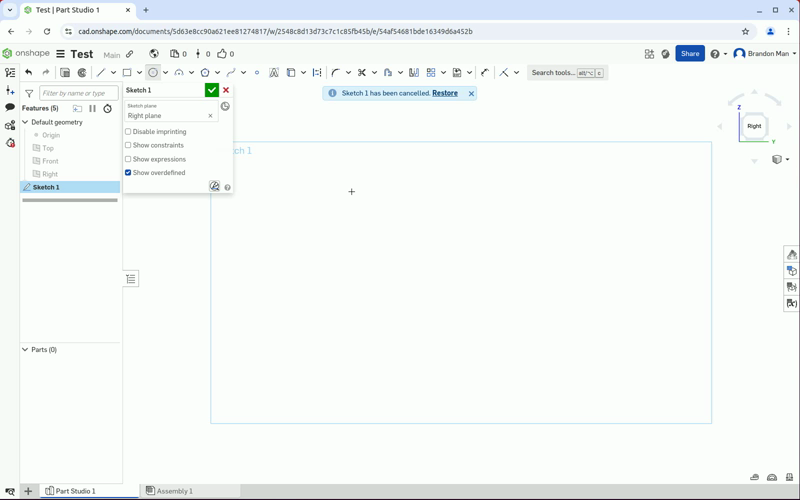
key_up(shift)
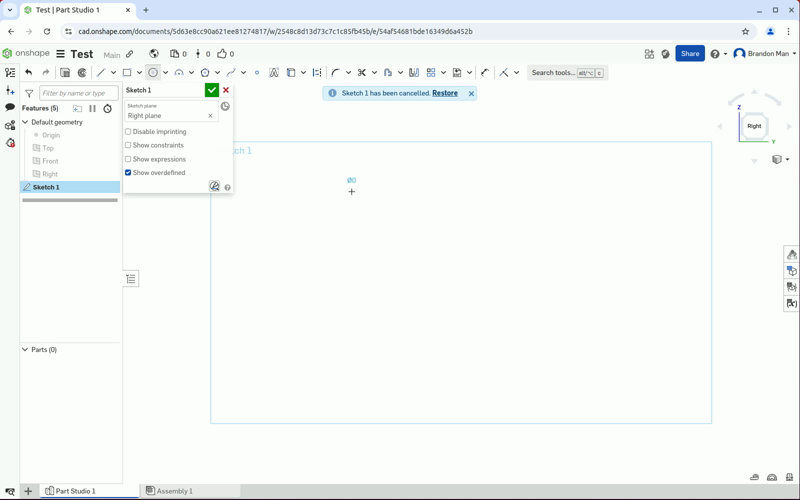
mouse_move(355, 191)
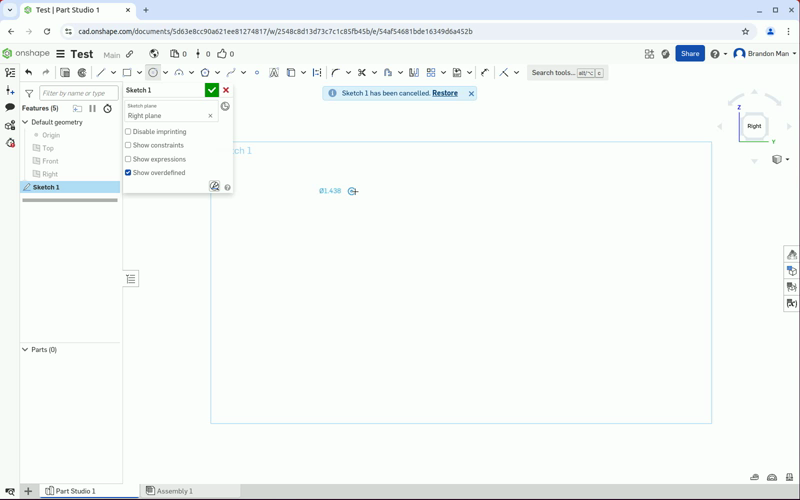
click(355, 191)
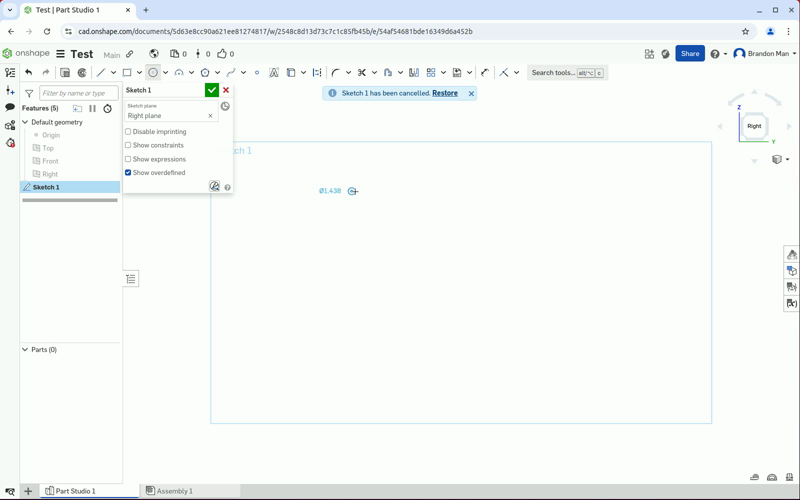
key(esc)
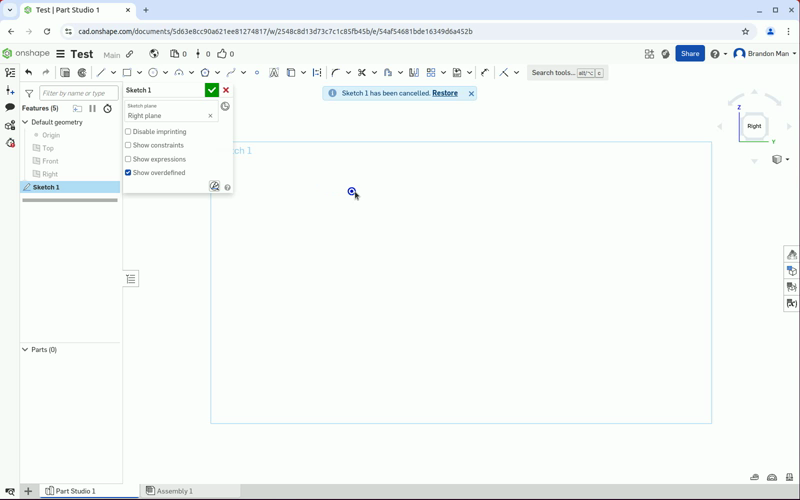
mouse_move(354, 191)
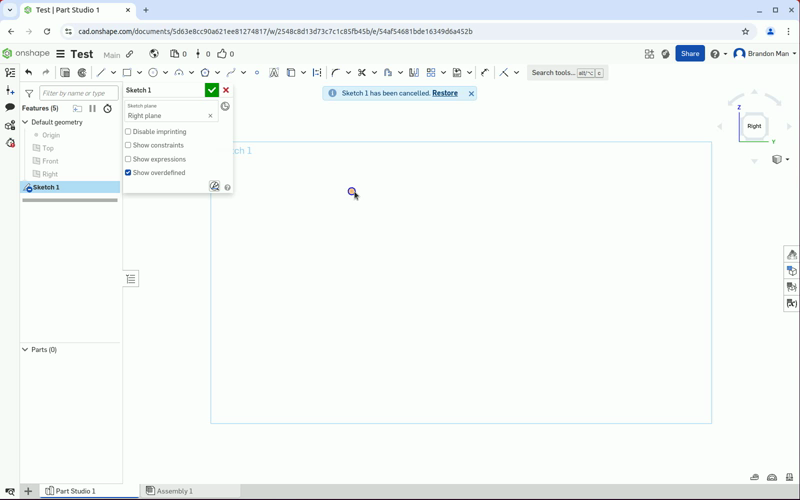
scroll(6)
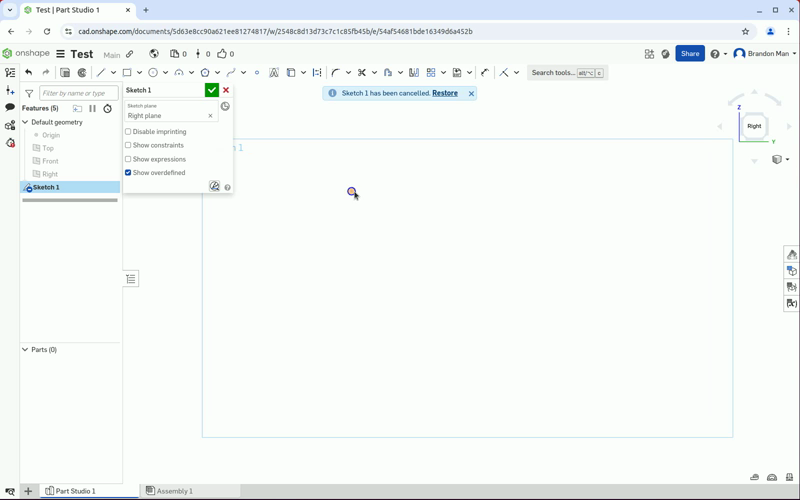
scroll(6)
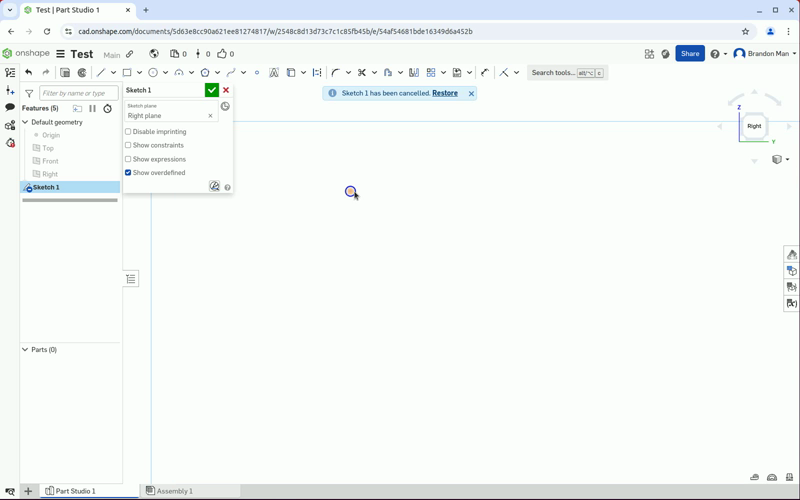
scroll(6)
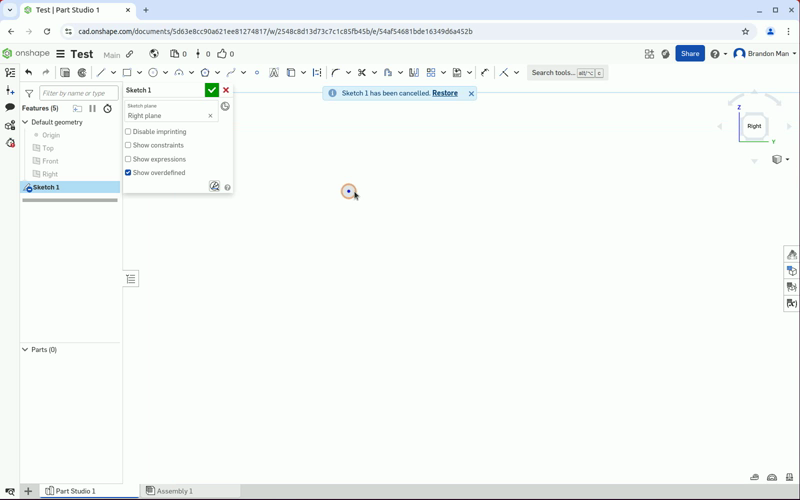
scroll(6)
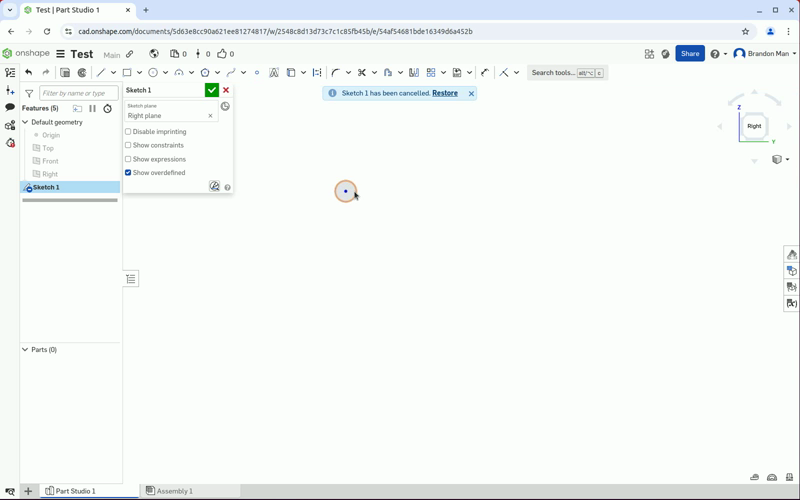
scroll(6)
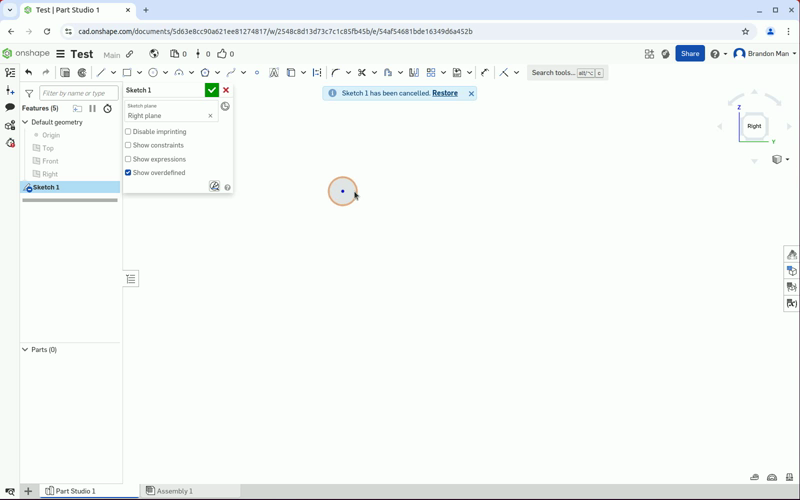
scroll(6)
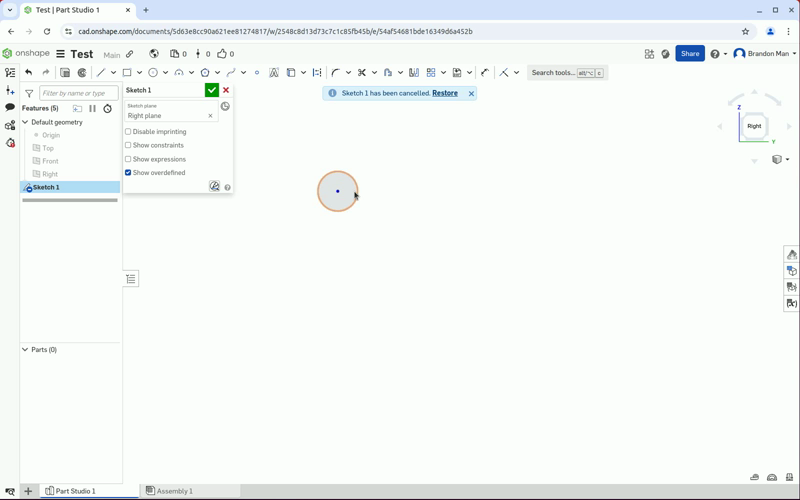
scroll(6)
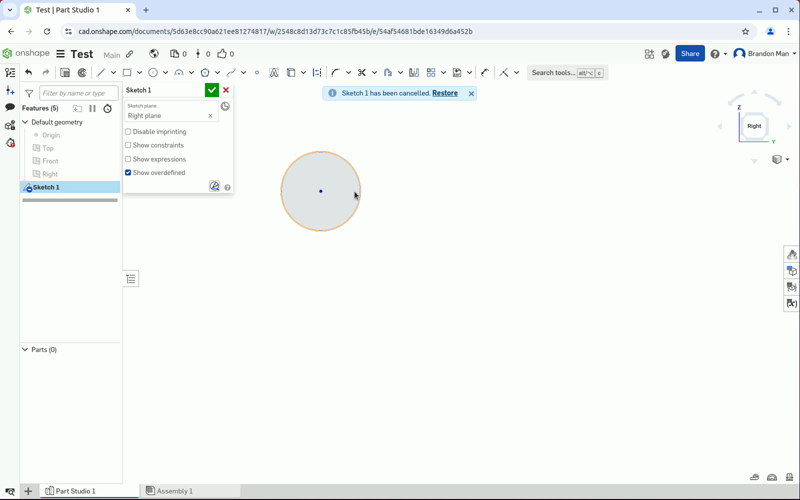
click(354, 191)
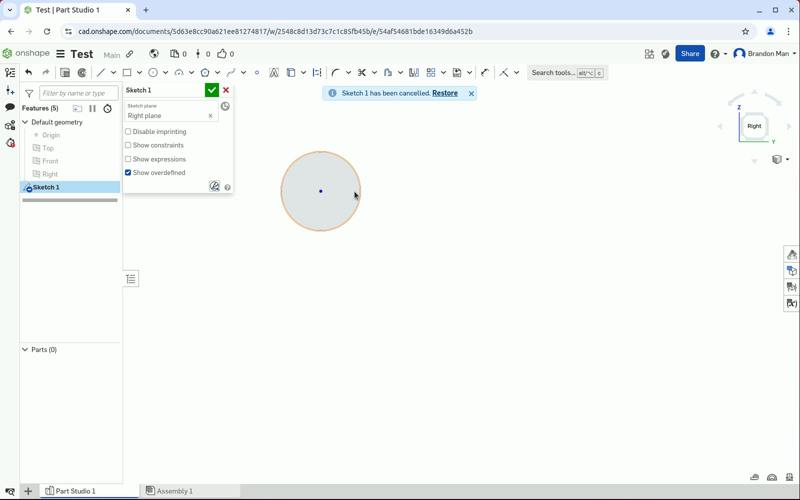
scroll(-6)
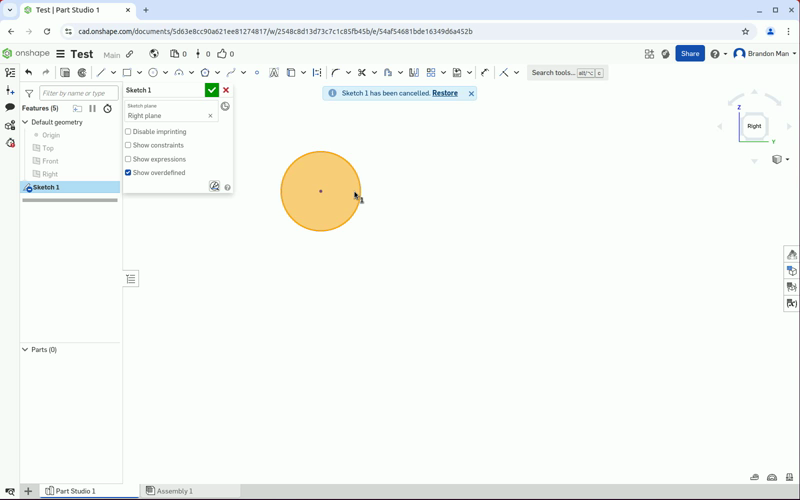
scroll(-6)
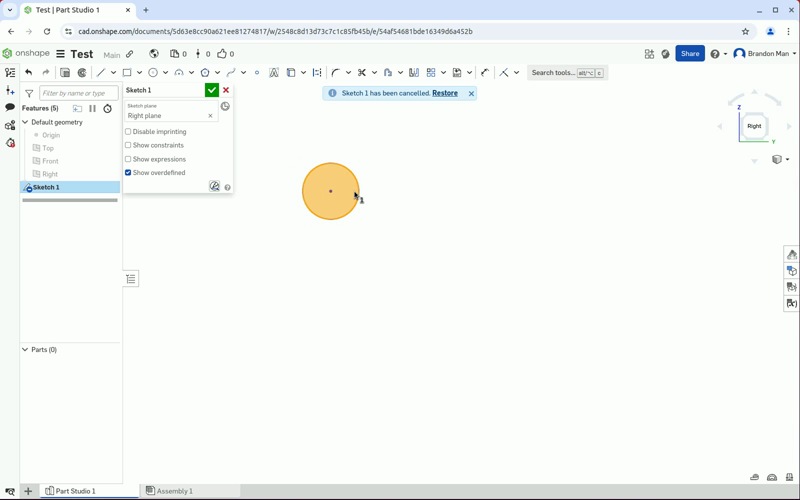
scroll(-6)
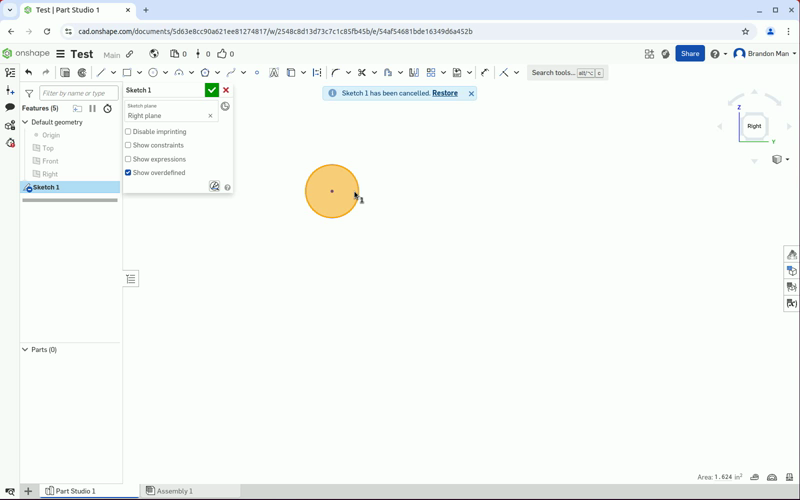
scroll(-6)
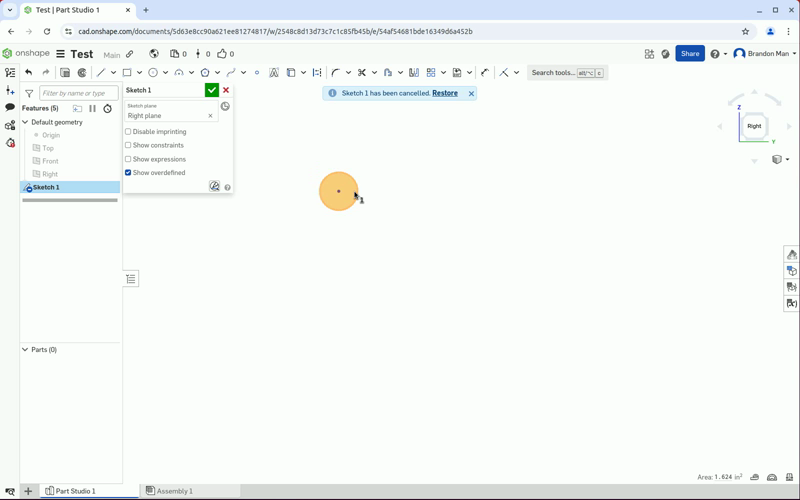
scroll(-6)
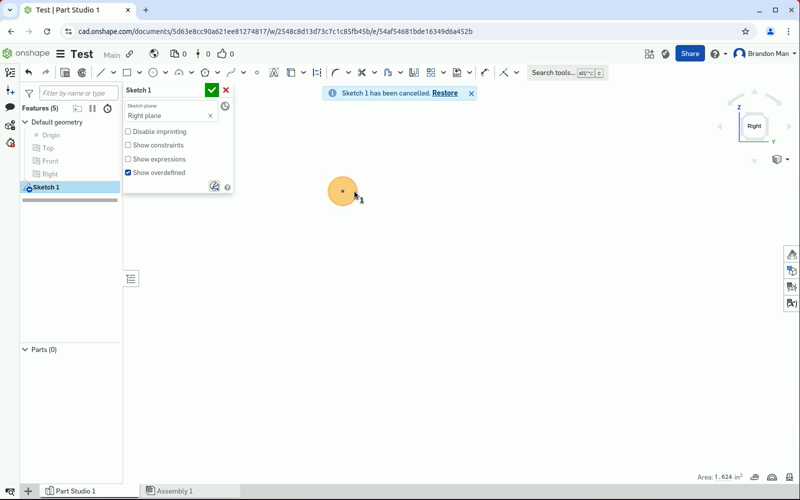
scroll(-6)
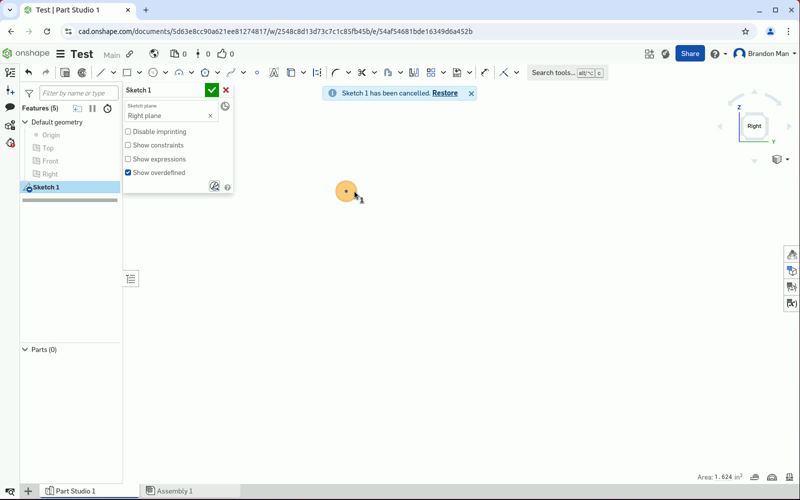
scroll(-6)
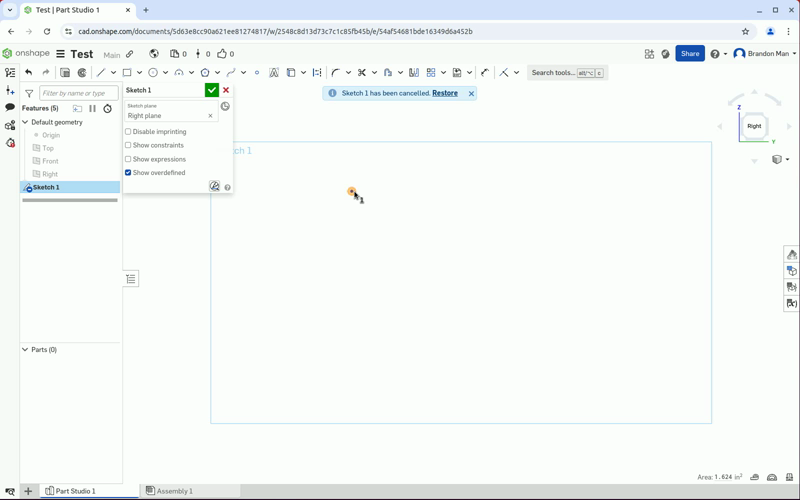
mouse_move(73, 352)
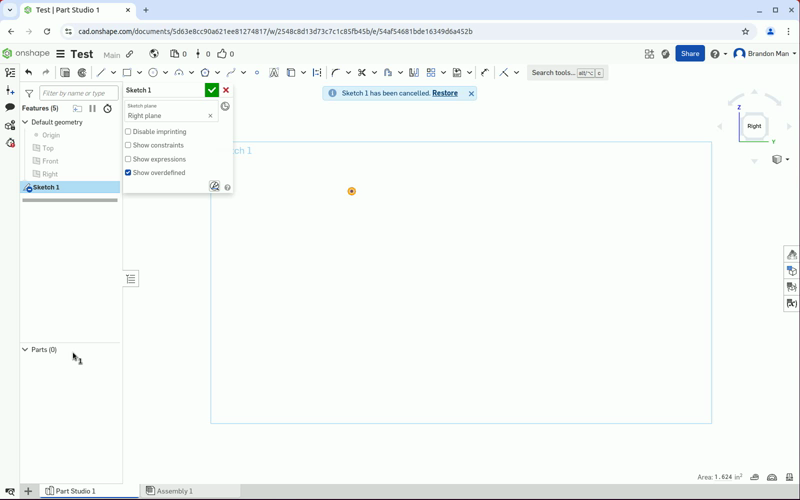
key(shift+y)
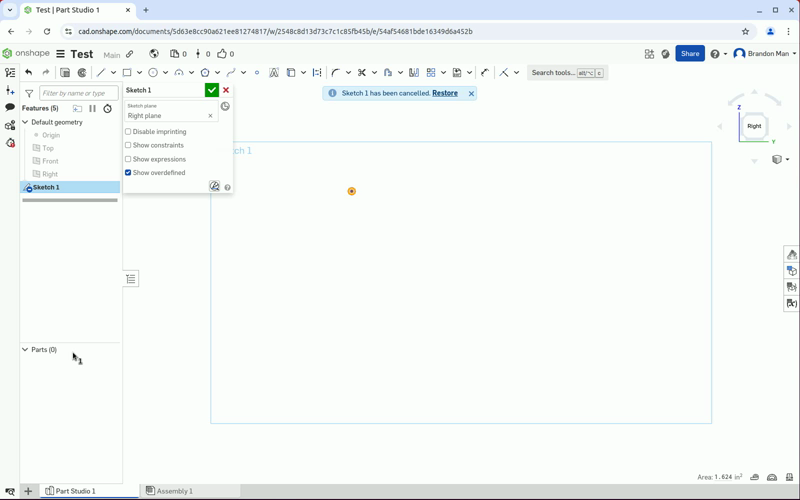
key(shift+e)
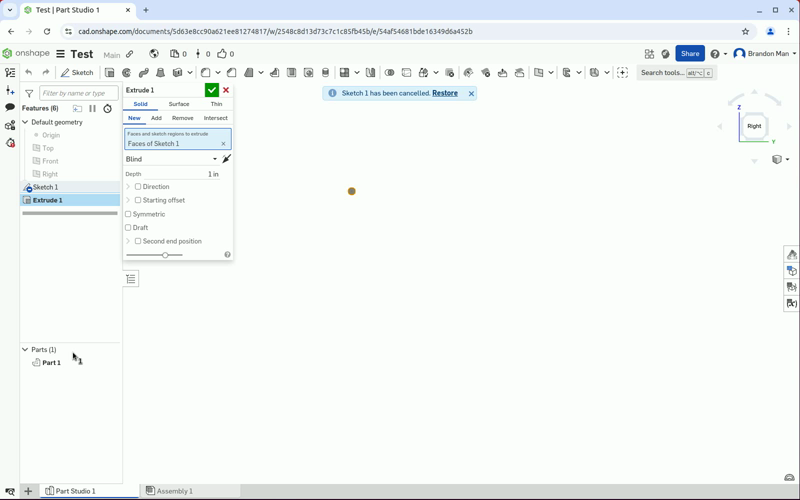
mouse_move(143, 106)
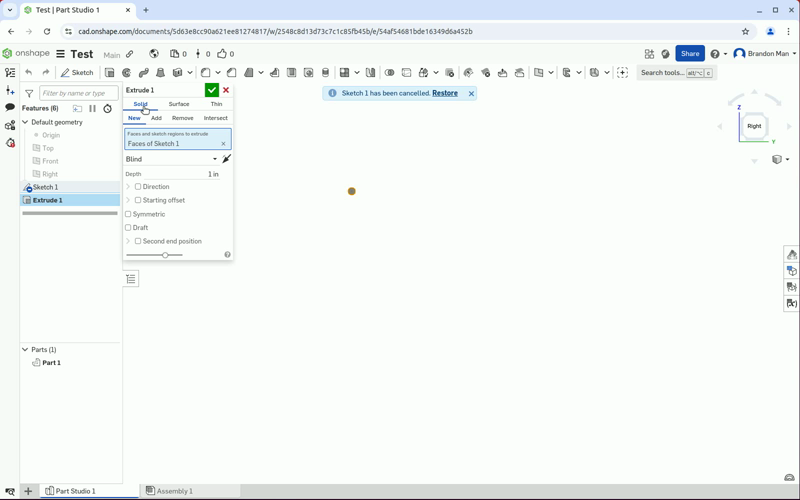
click(143, 106)
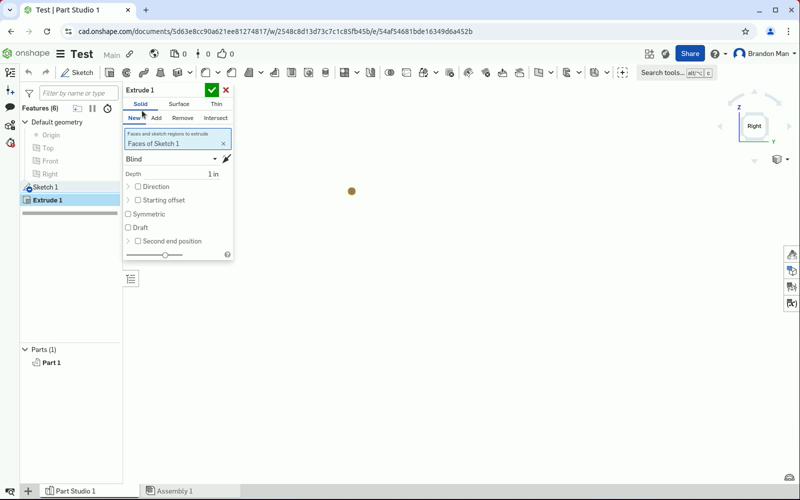
mouse_move(137, 120)
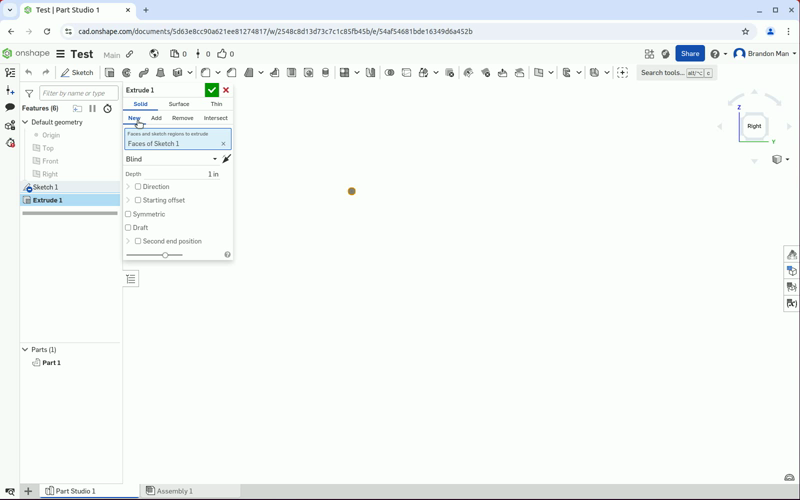
click(137, 120)
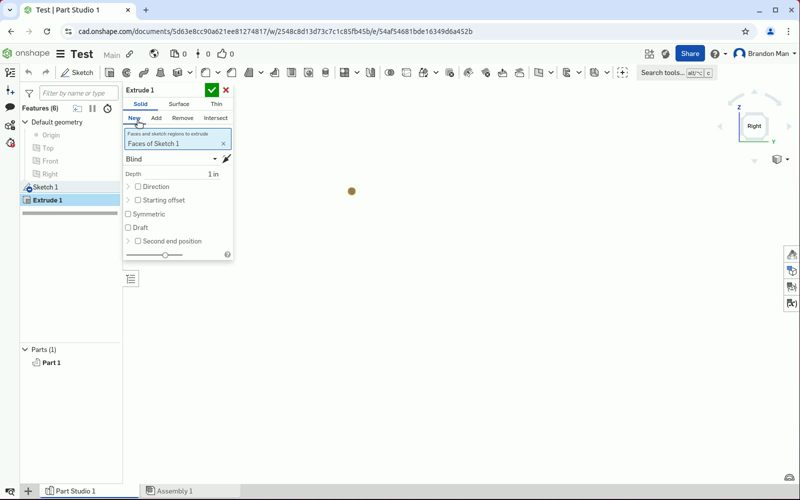
key(tab, 4)
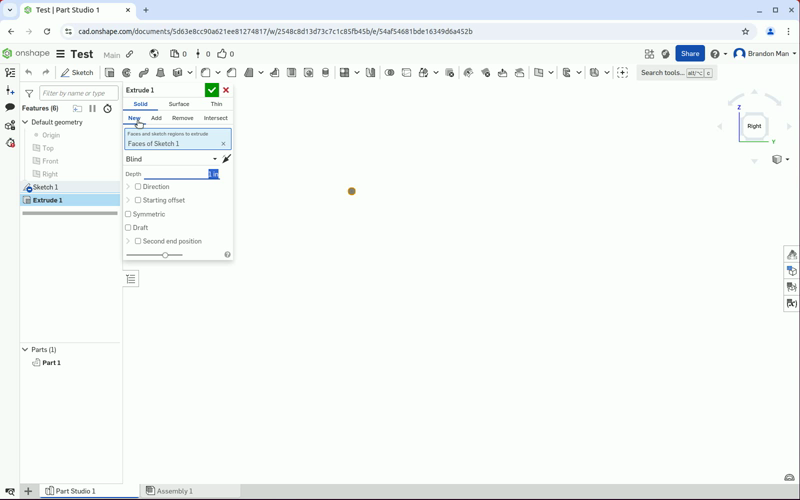
text(15.646)
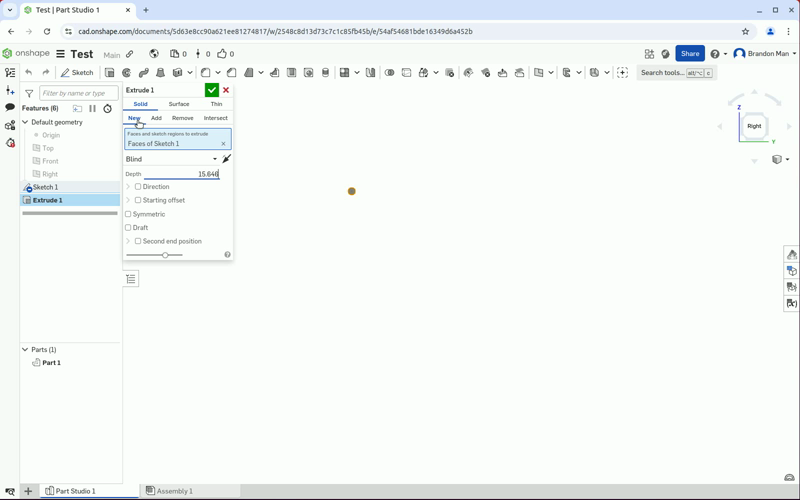
key(enter)
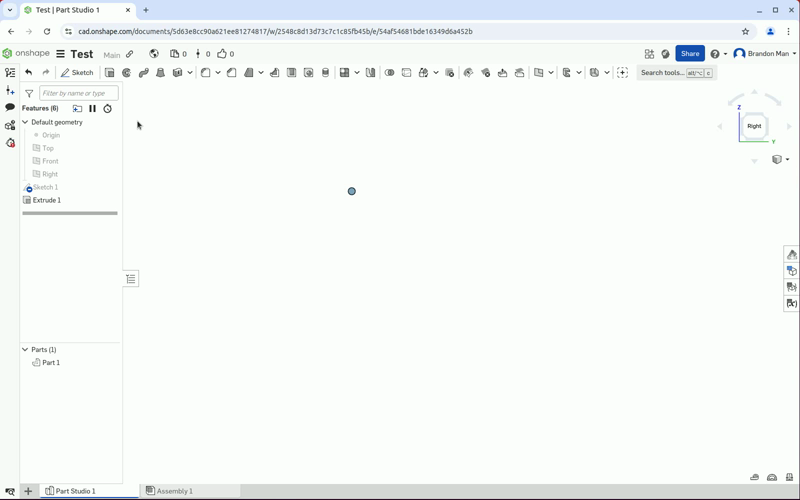
key(shift+h)
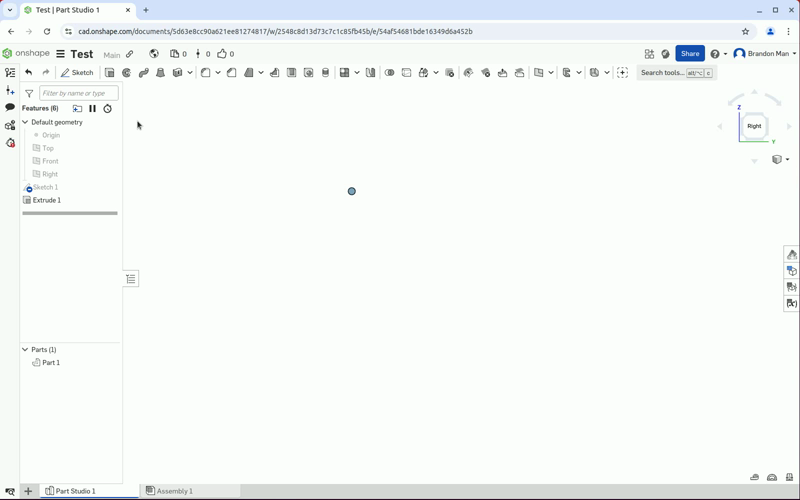
key(shift+h)
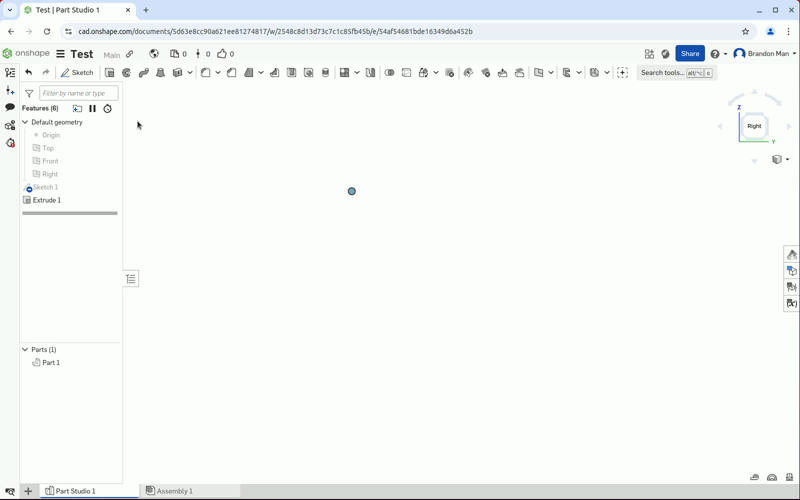
mouse_move(73, 189)
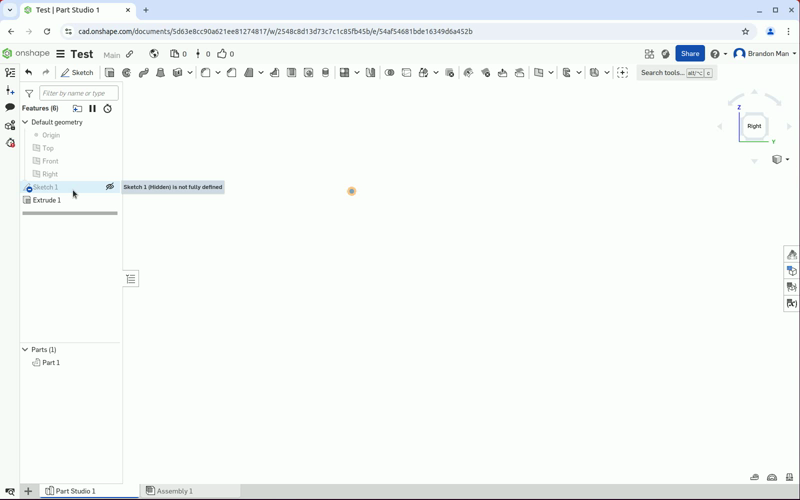
click(73, 189)
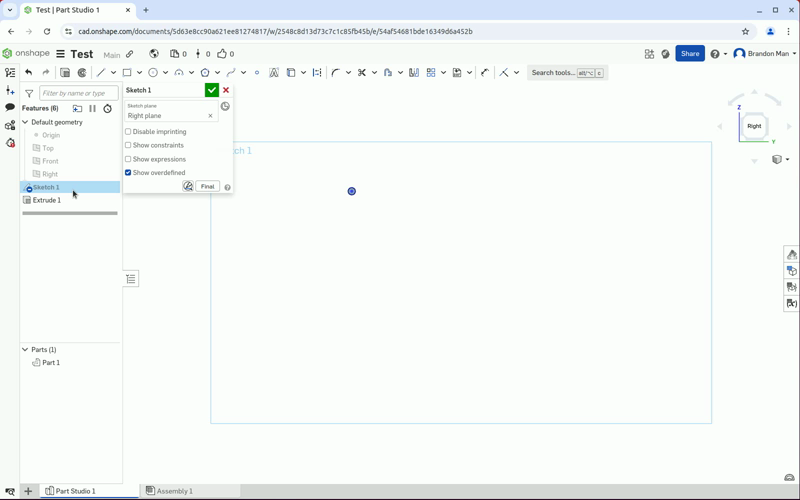
mouse_move(229, 92)
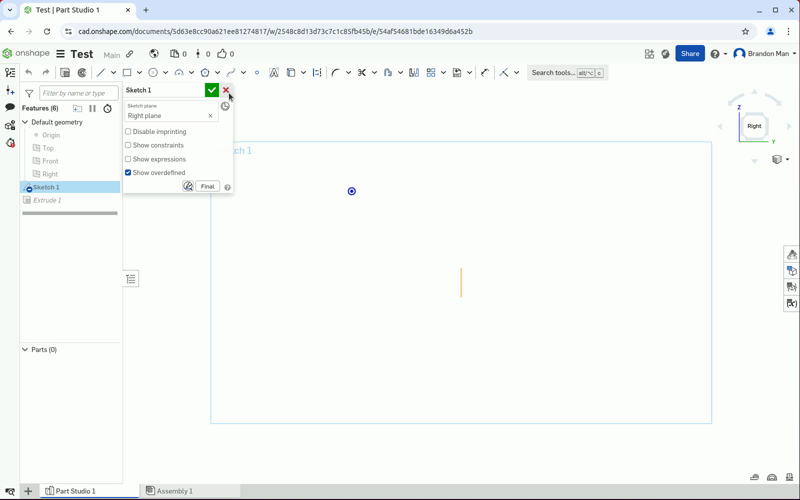
click(229, 92)
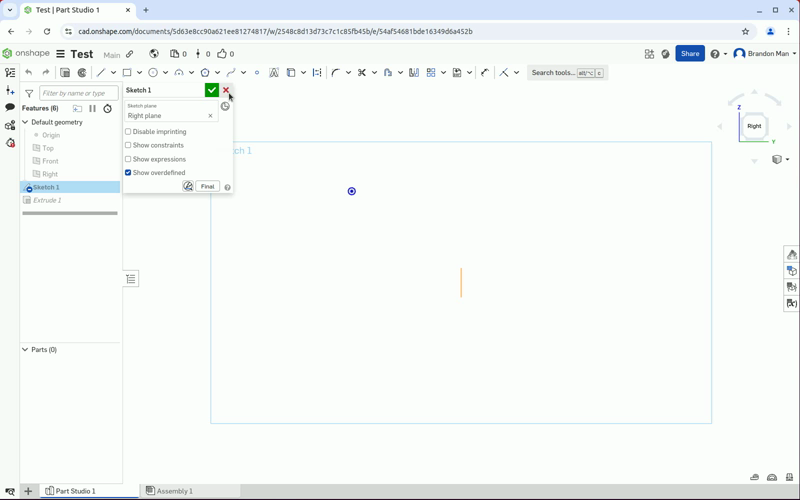
key(shift+s)
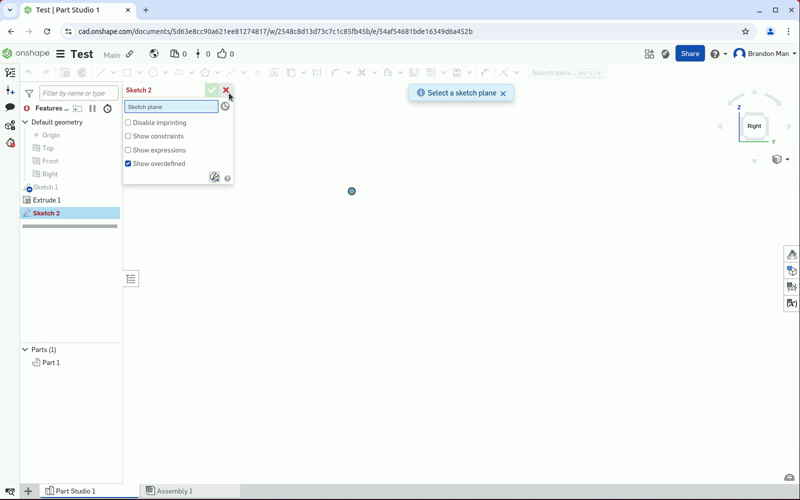
mouse_move(73, 176)
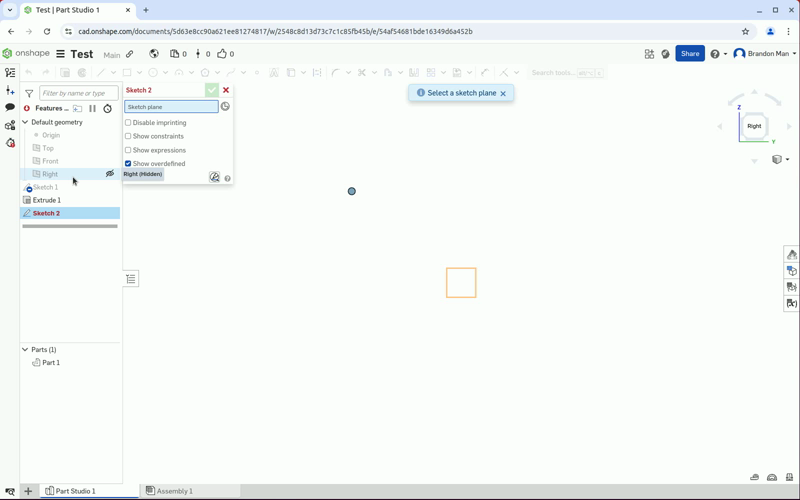
click(73, 176)
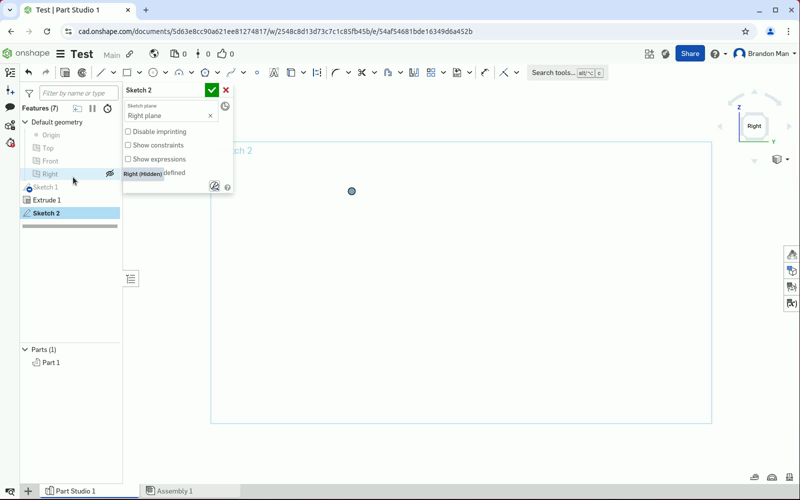
mouse_move(73, 352)
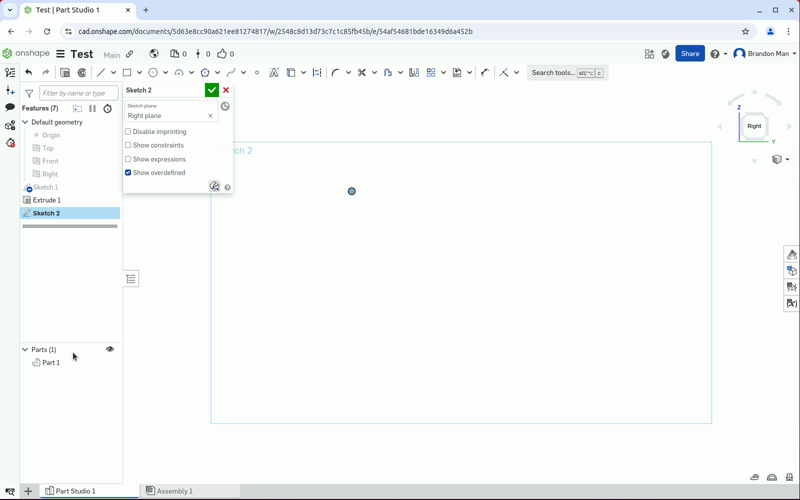
key(y)
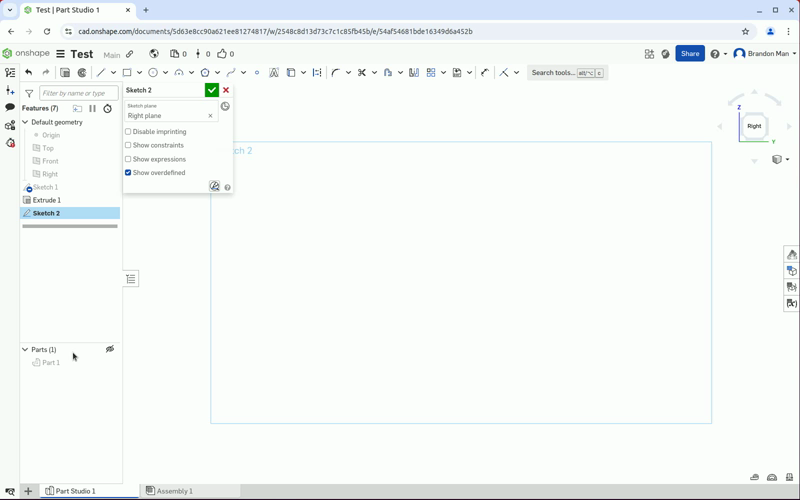
key(c)
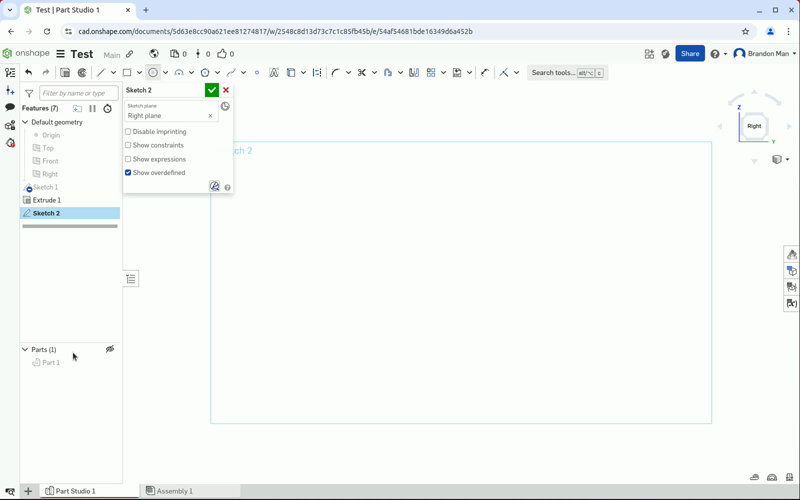
key_down(shift)
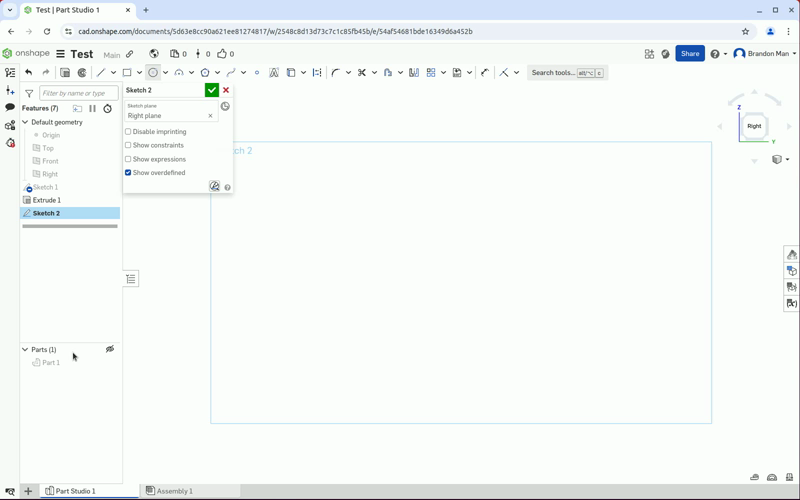
mouse_move(383, 191)
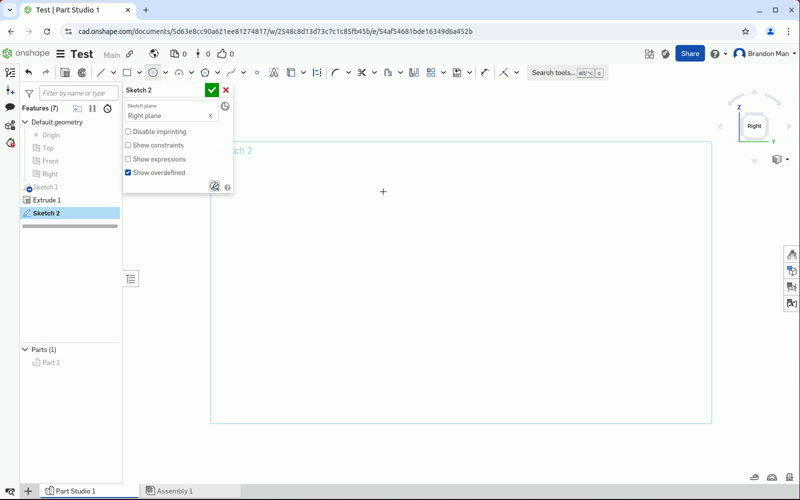
click(383, 191)
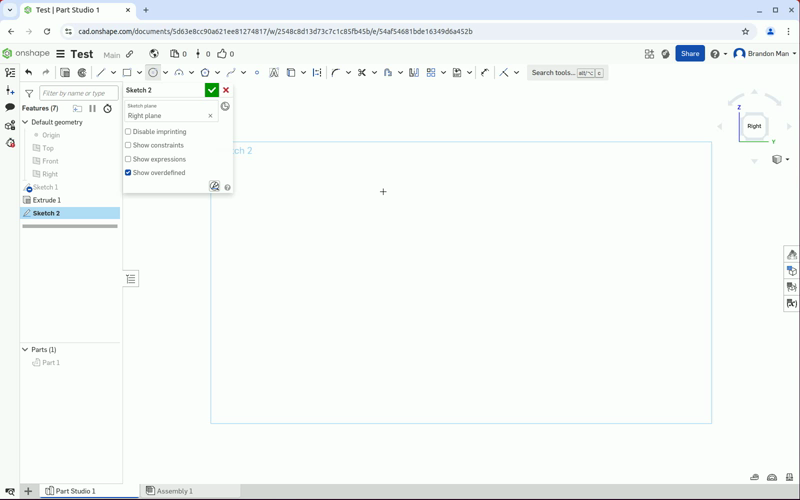
key_up(shift)
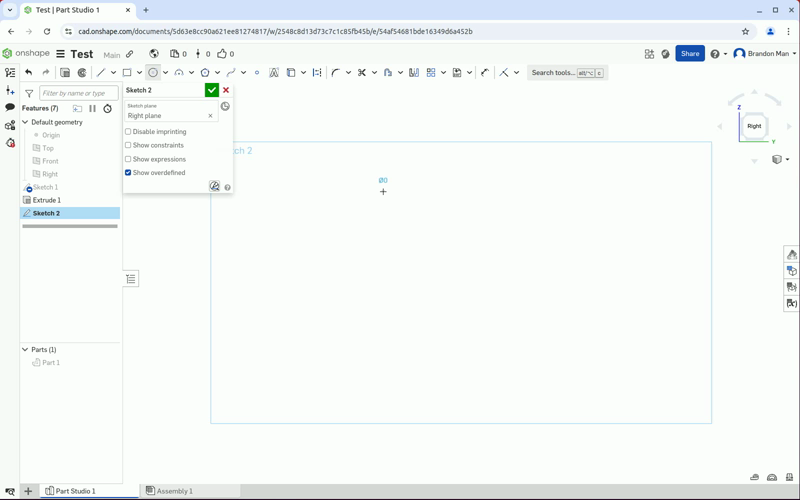
mouse_move(386, 191)
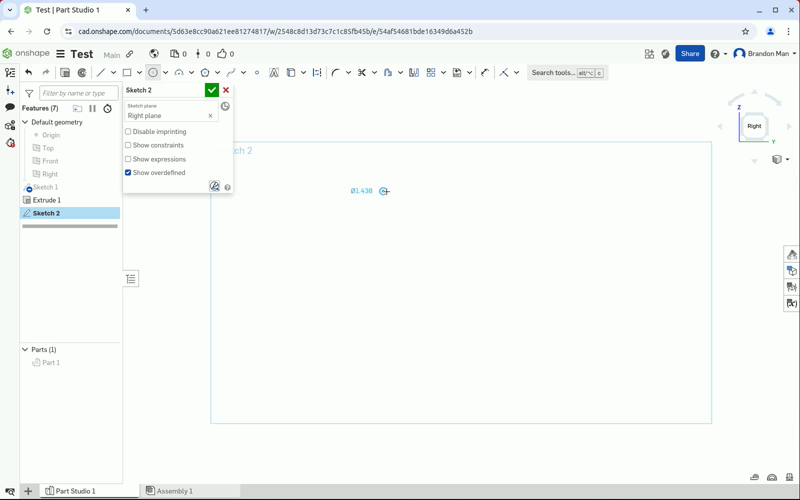
click(386, 191)
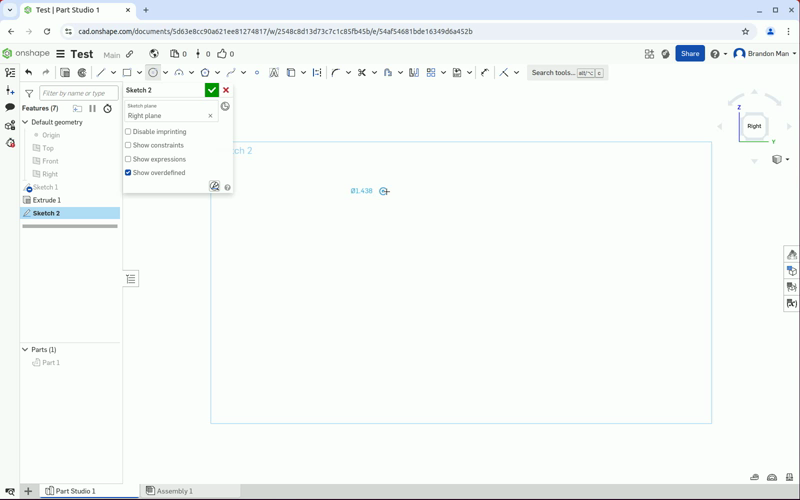
key(esc)
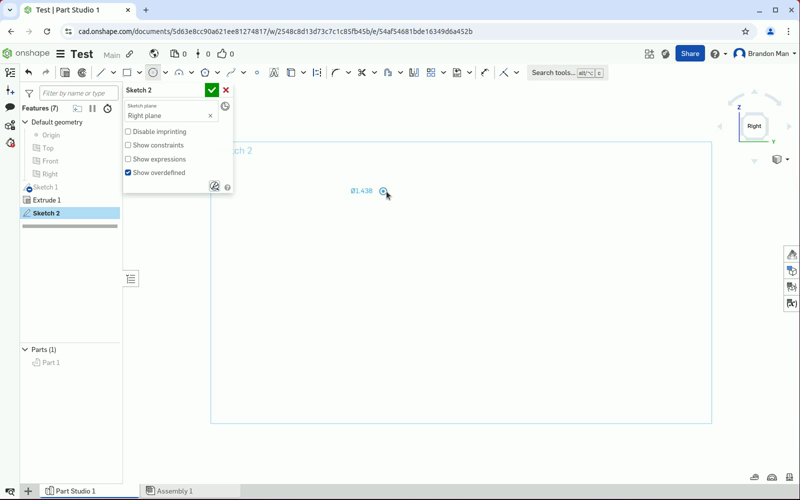
mouse_move(385, 193)
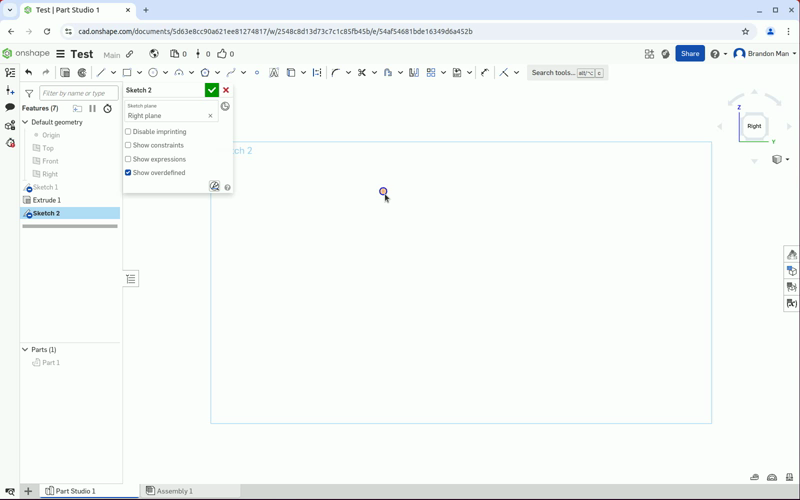
scroll(6)
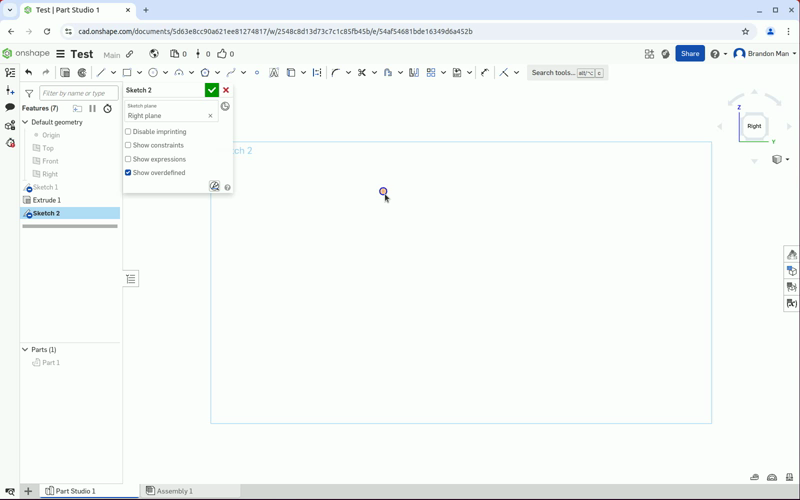
scroll(6)
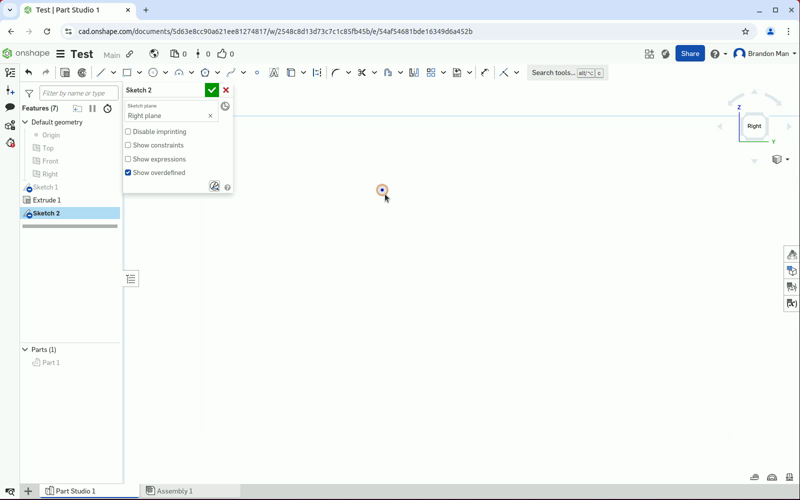
scroll(6)
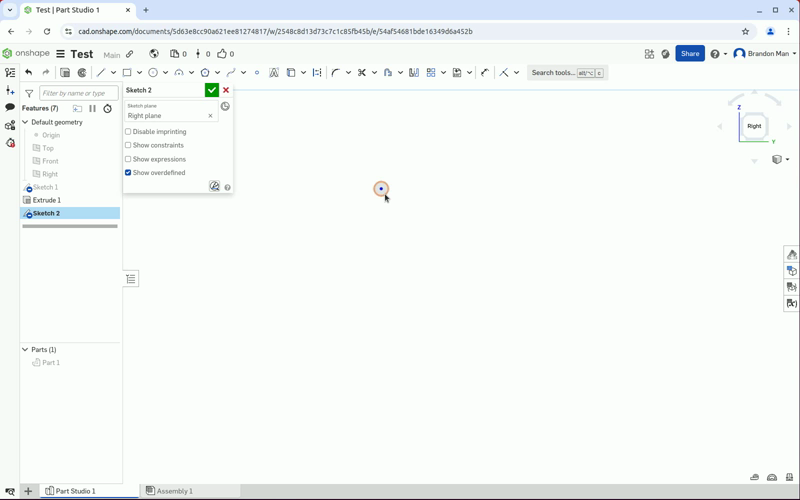
scroll(6)
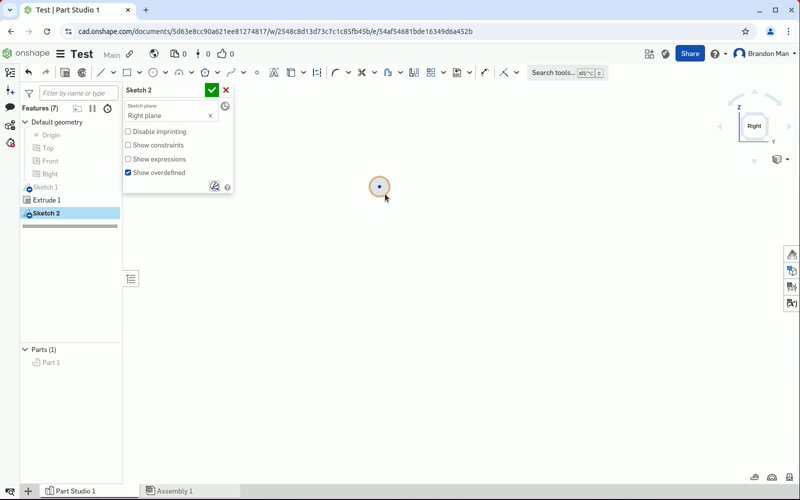
scroll(6)
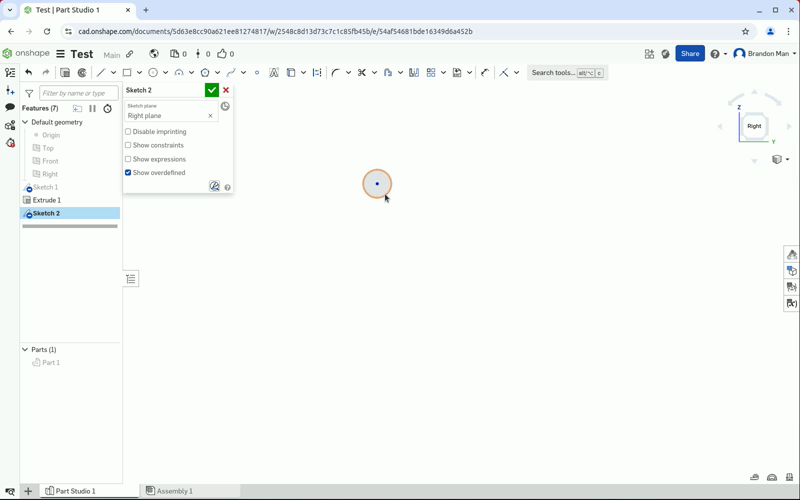
scroll(6)
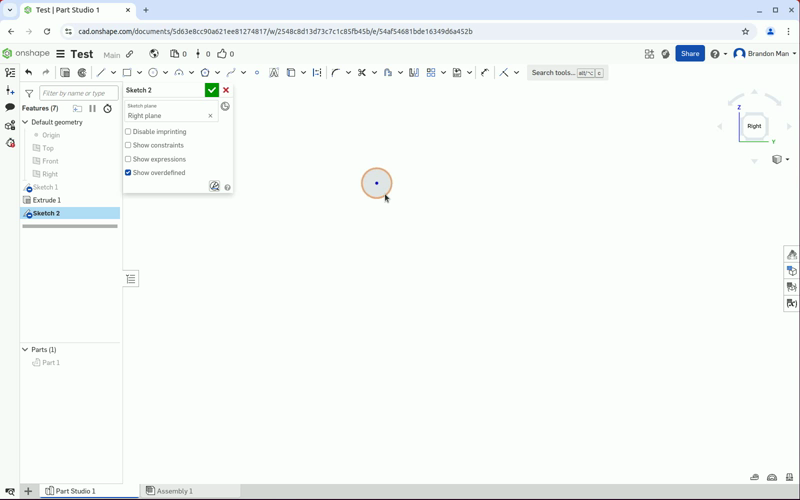
scroll(6)
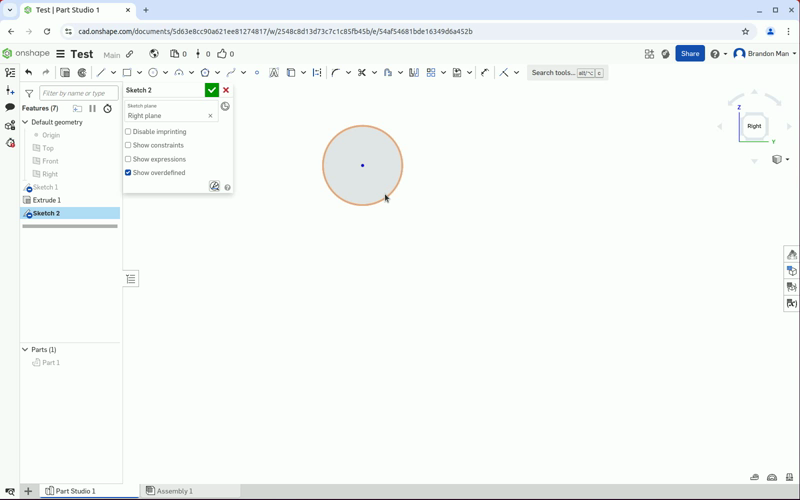
click(385, 193)
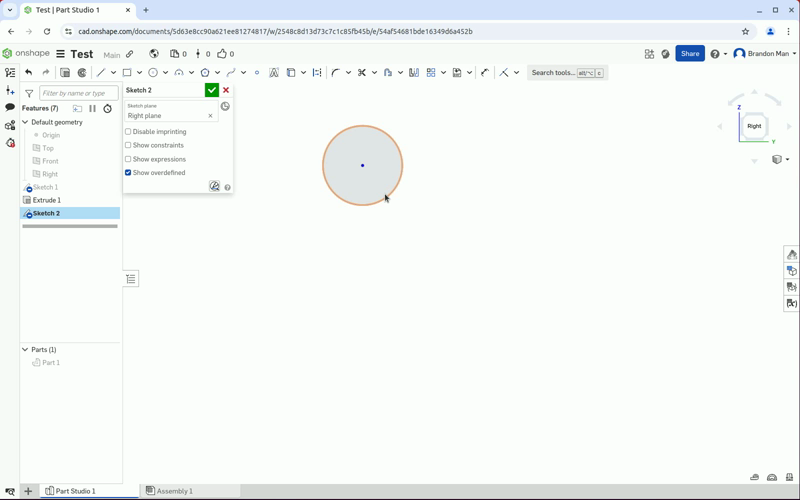
scroll(-6)
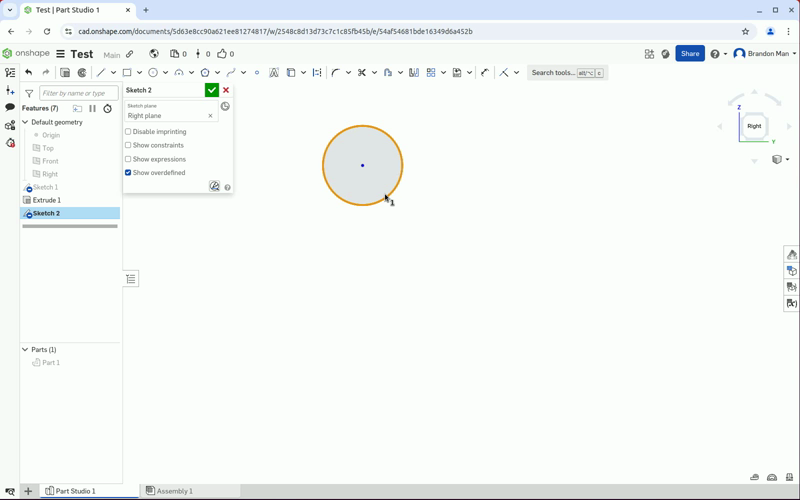
scroll(-6)
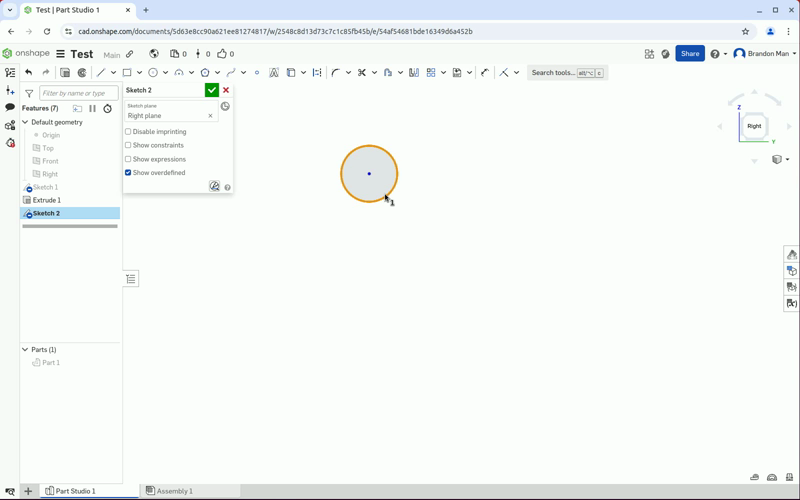
scroll(-6)
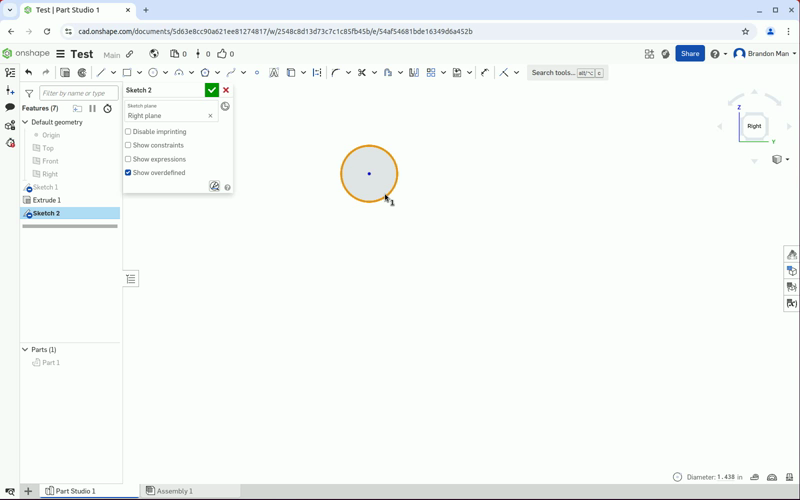
scroll(-6)
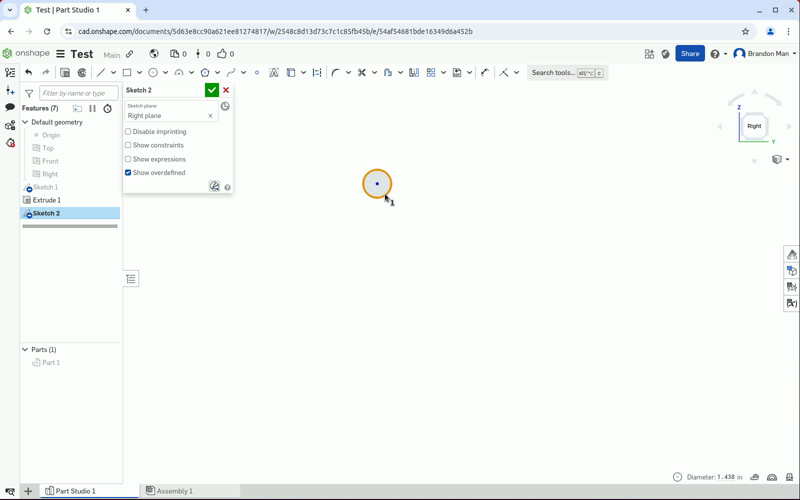
scroll(-6)
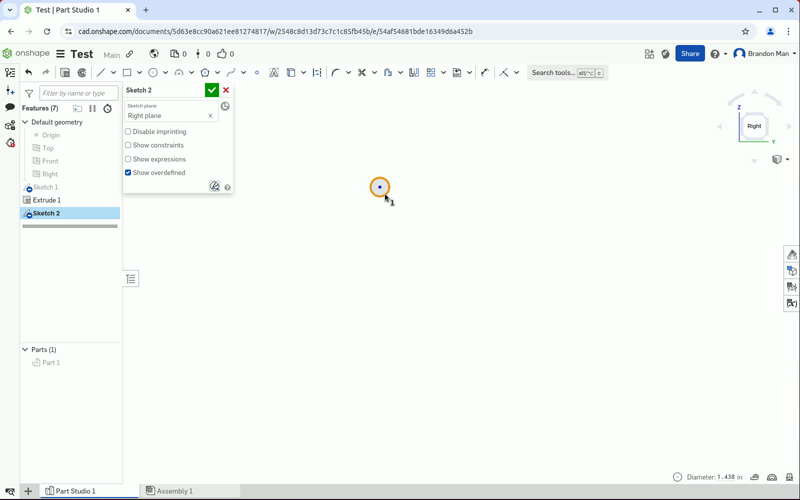
scroll(-6)
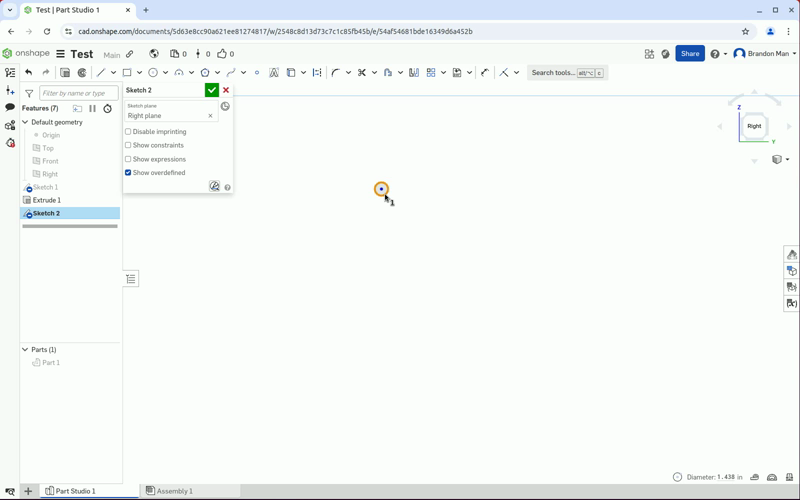
scroll(-6)
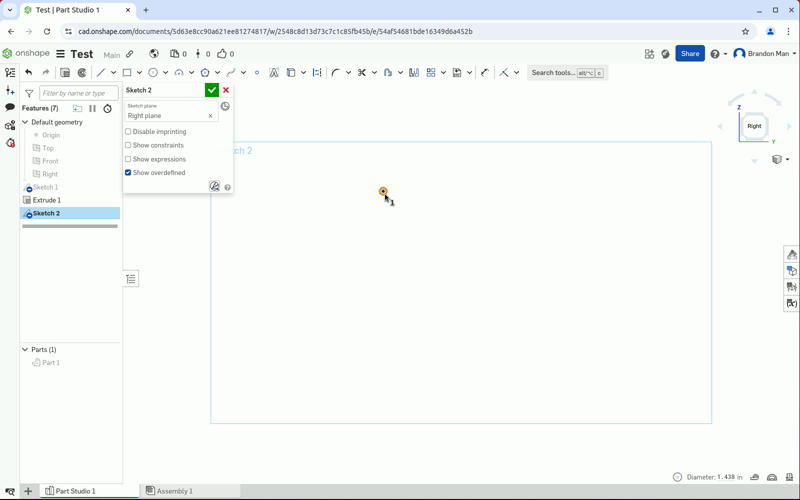
mouse_move(73, 352)
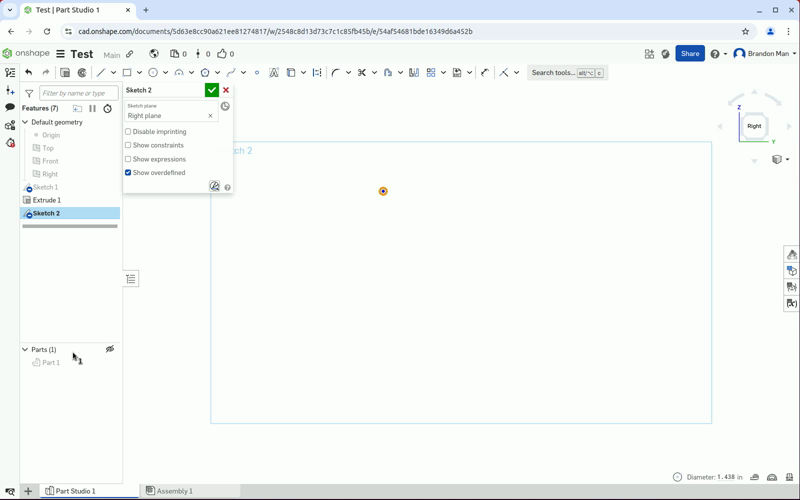
key(shift+y)
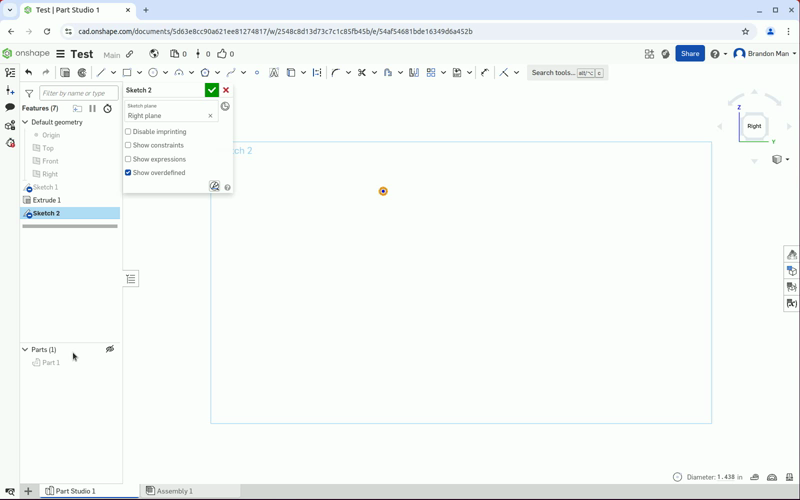
key(shift+e)
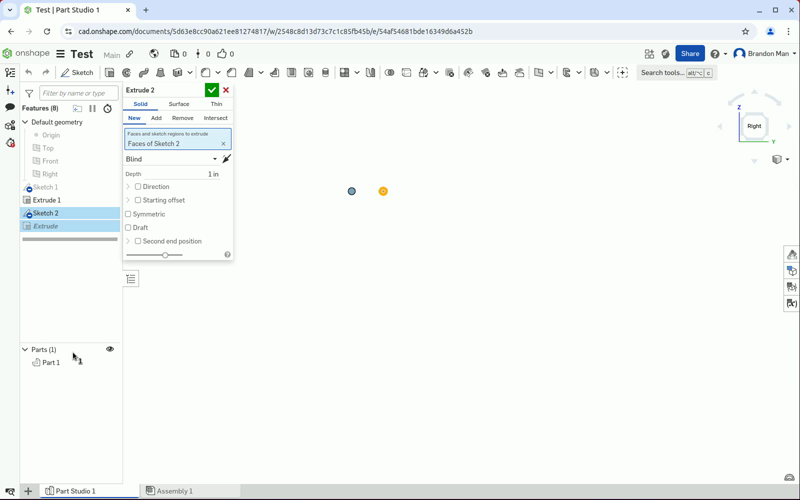
mouse_move(143, 106)
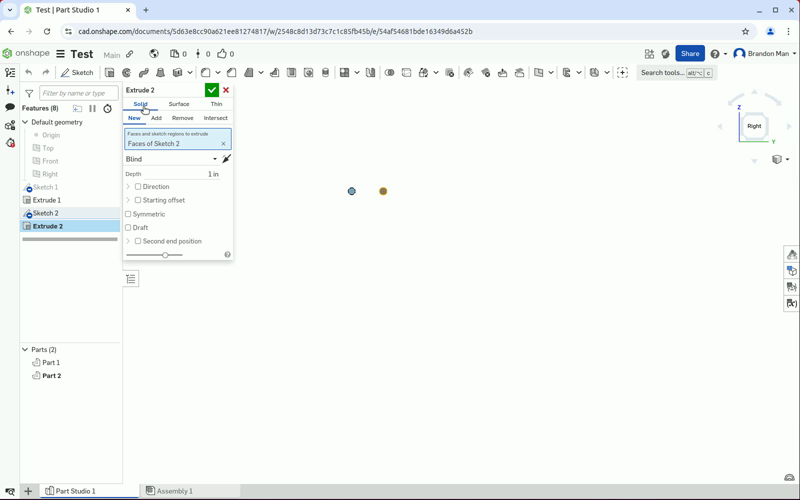
click(143, 106)
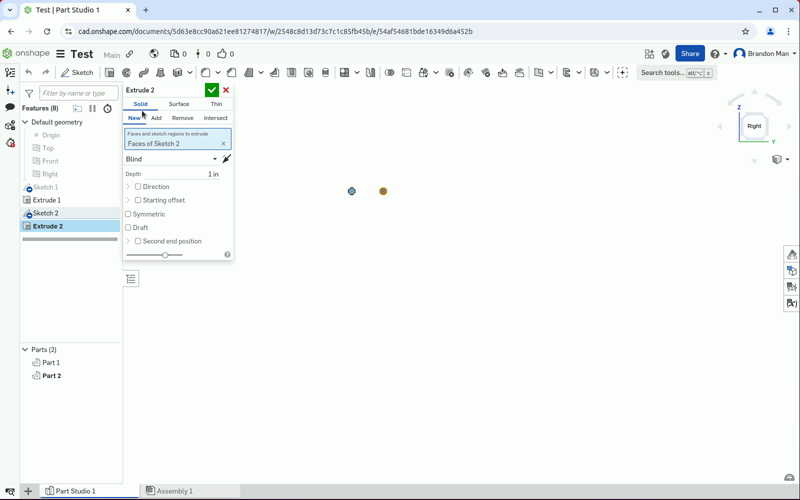
mouse_move(137, 120)
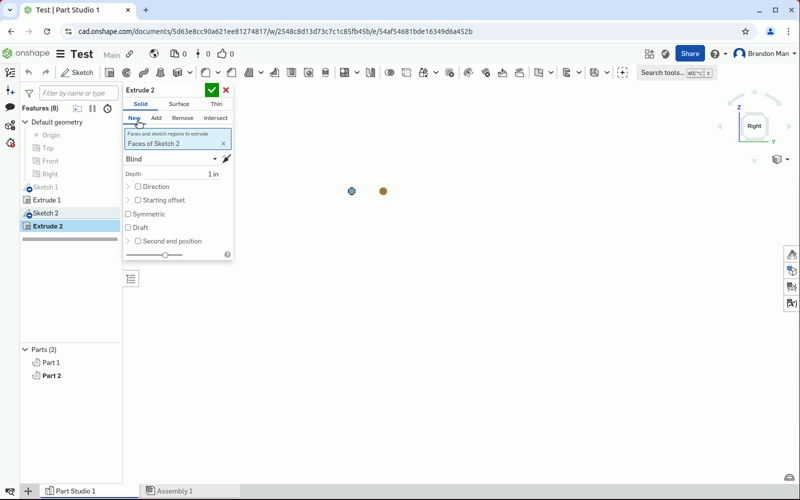
click(137, 120)
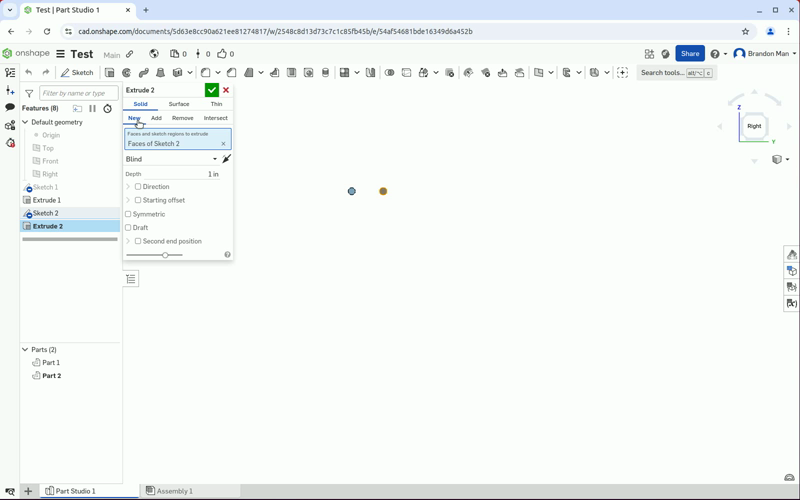
key(tab, 4)
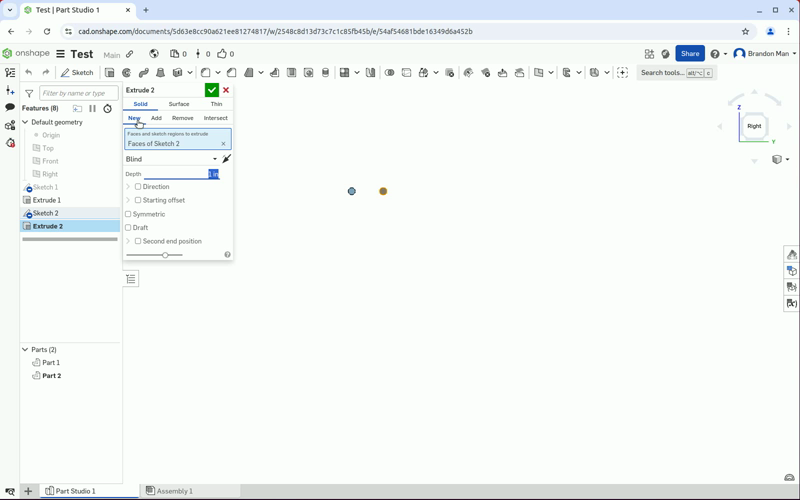
text(15.646)
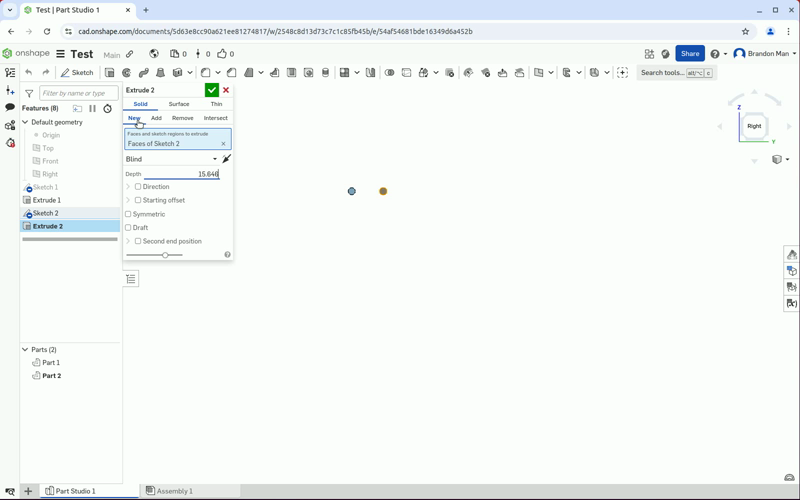
key(enter)
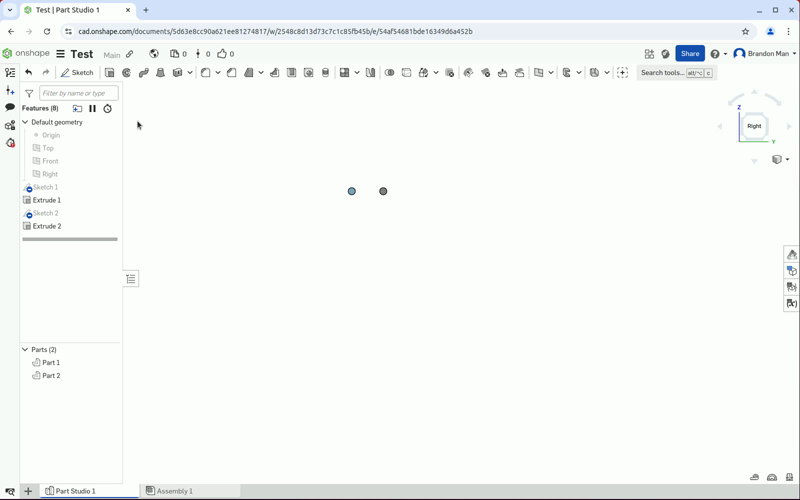
key(shift+h)
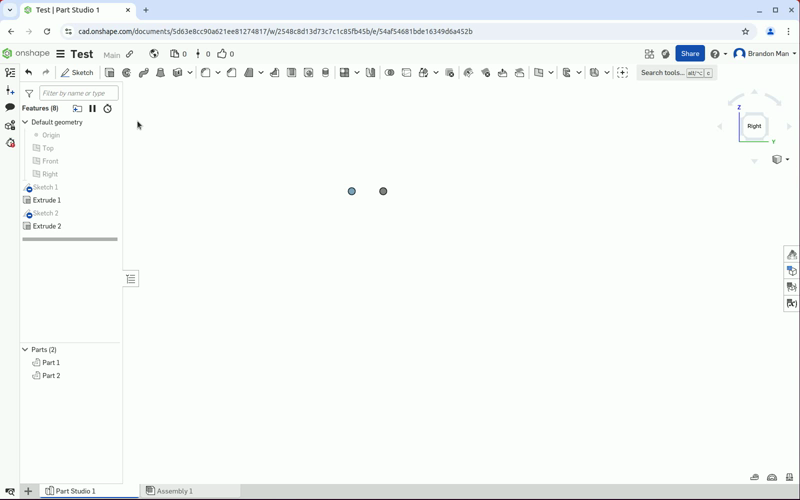
key(shift+h)
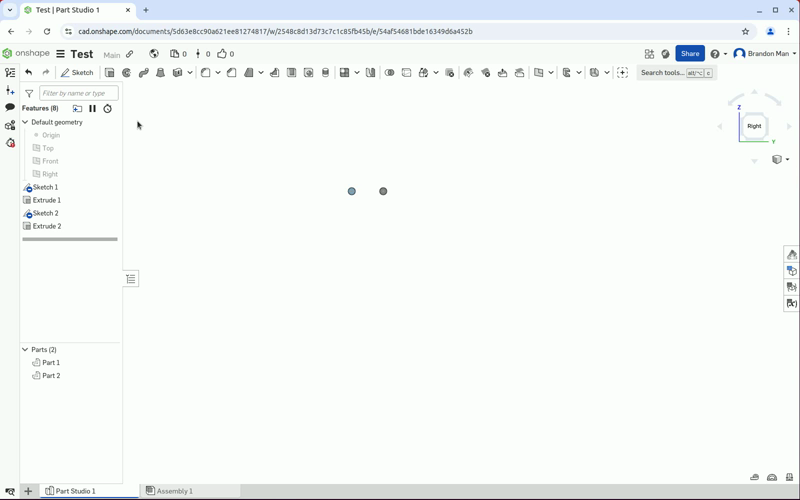
key(shift+7)
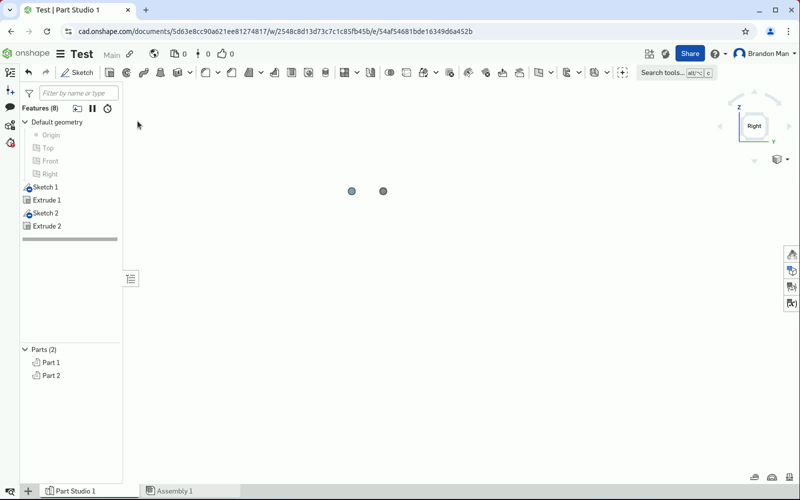
key(right, 2)
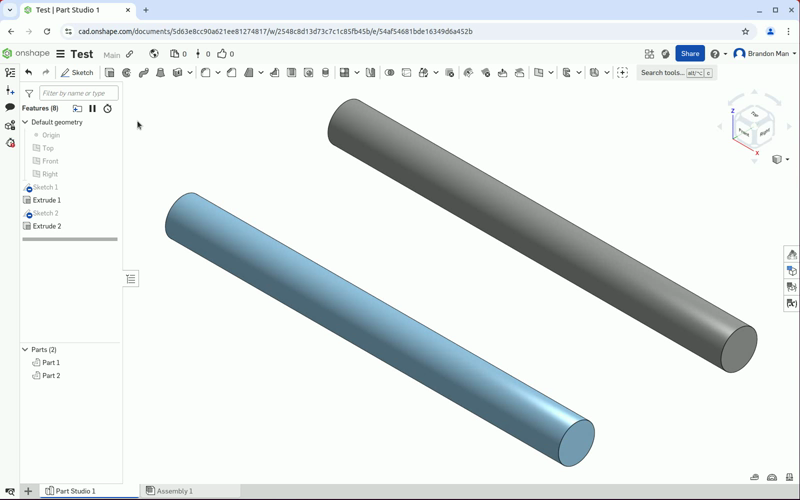
key(down, 2)
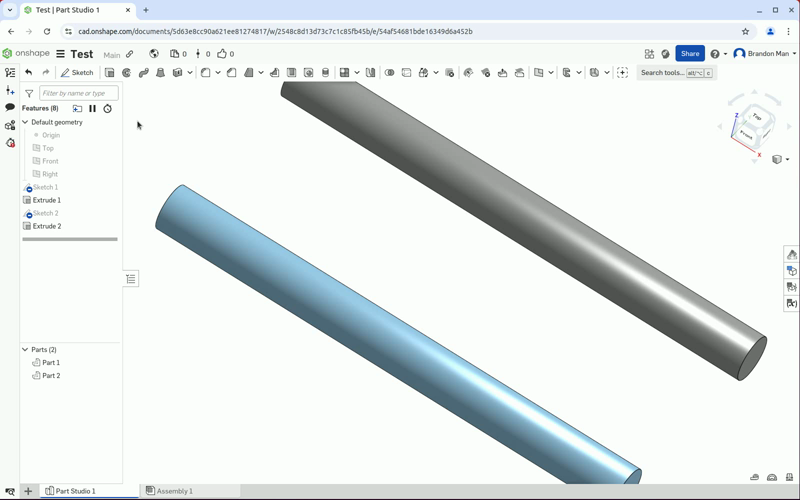
key(up, 2)
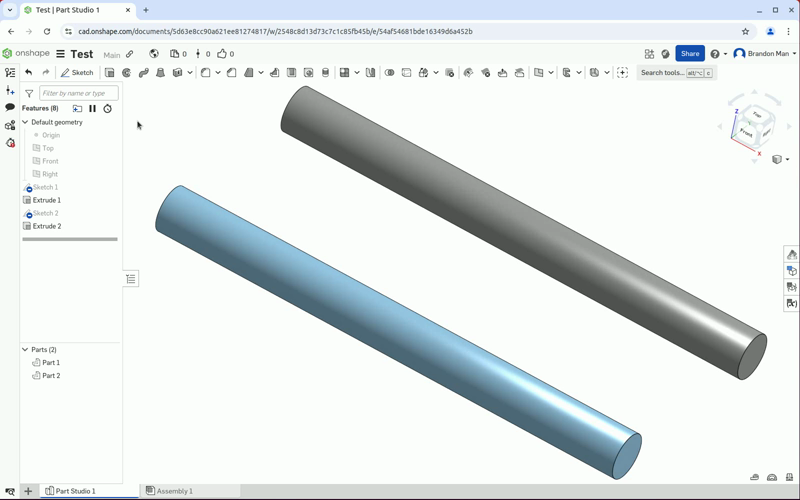
key(left, 2)
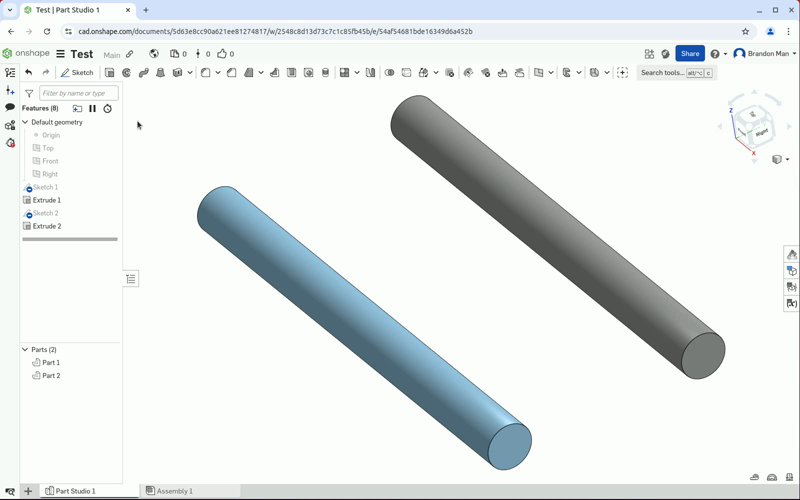
mouse_move(73, 189)
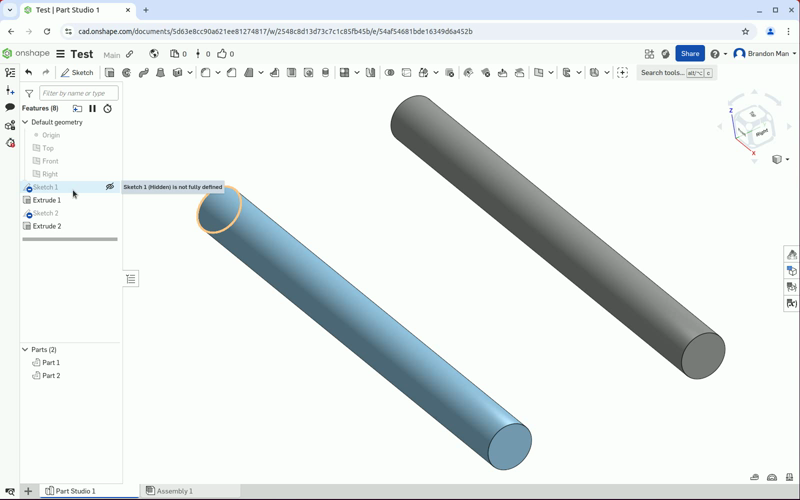
click(73, 189)